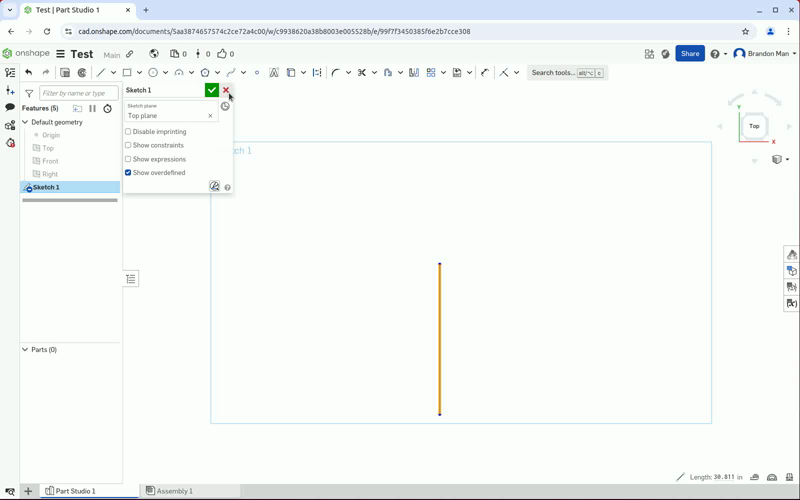
key(shift+h)
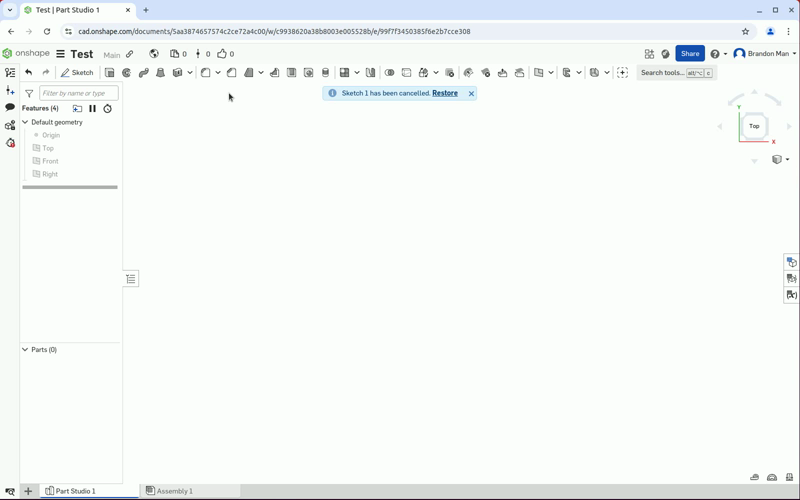
mouse_move(73, 352)
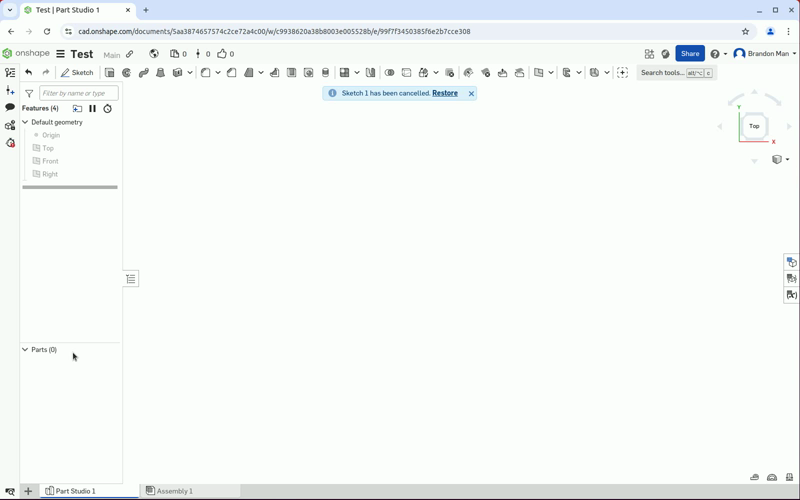
key(y)
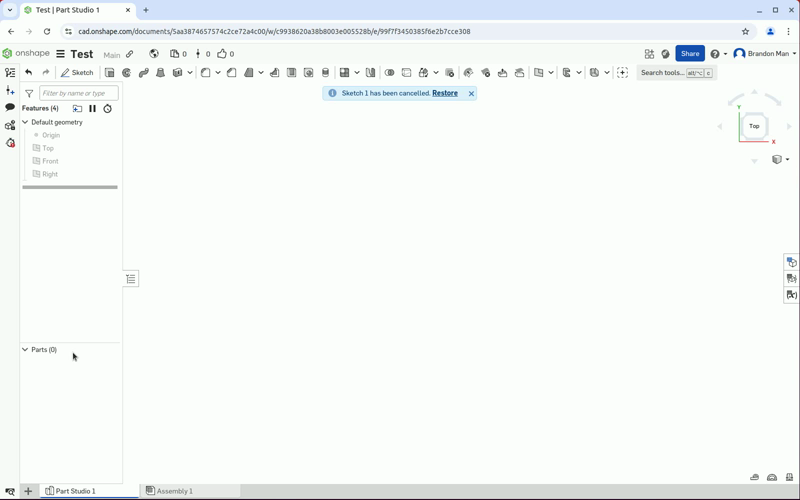
key(shift+p)
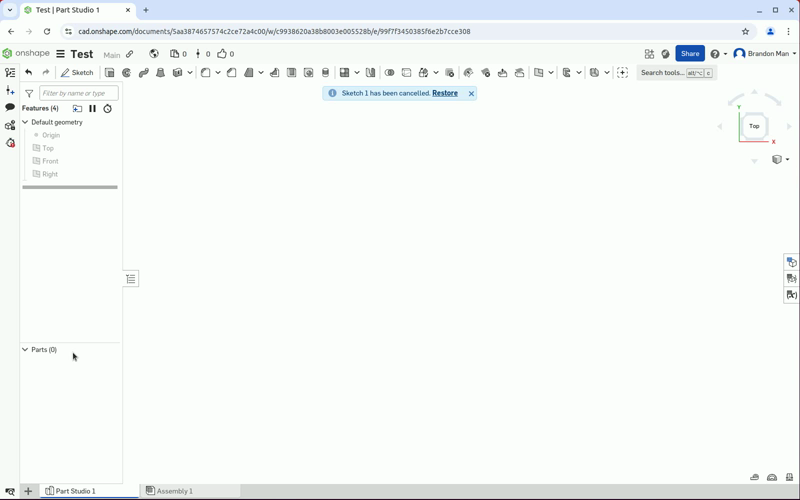
key(space)
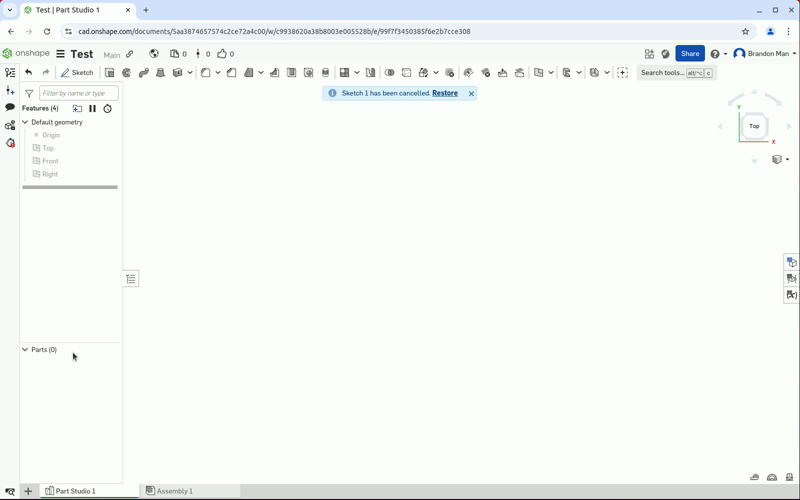
key_down(shift)
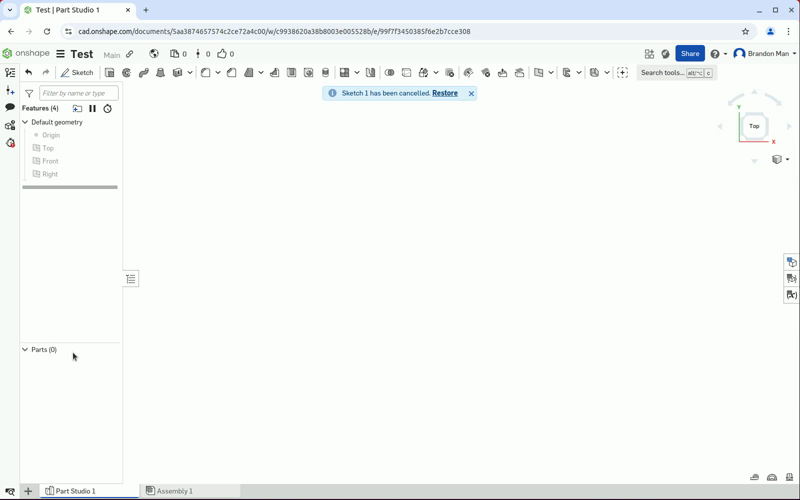
key(up)
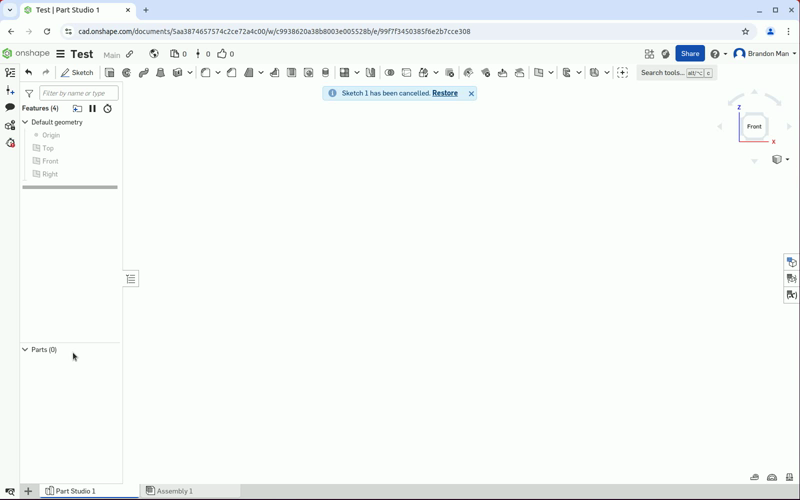
key_up(shift)
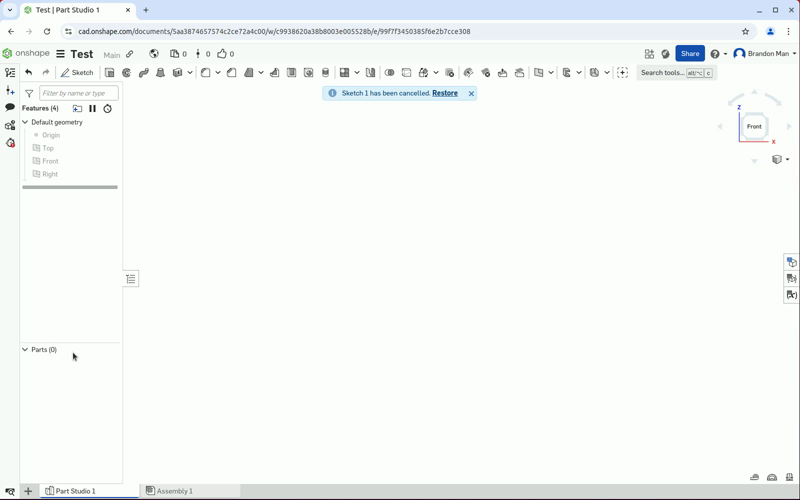
mouse_move(73, 352)
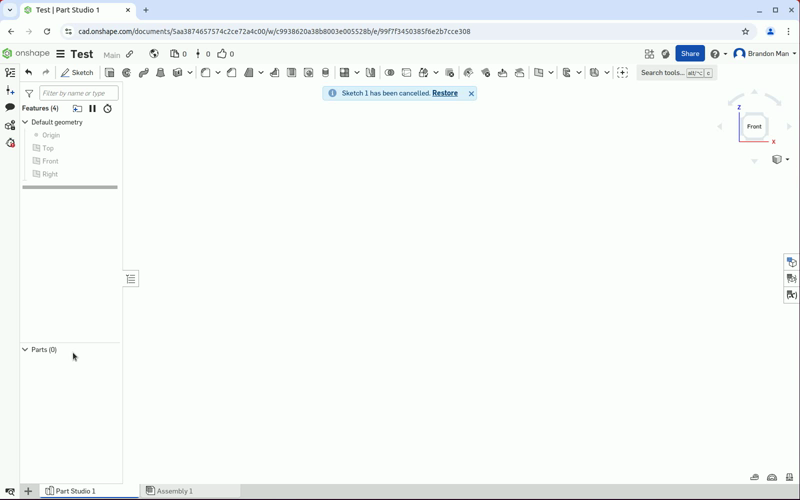
key(shift+y)
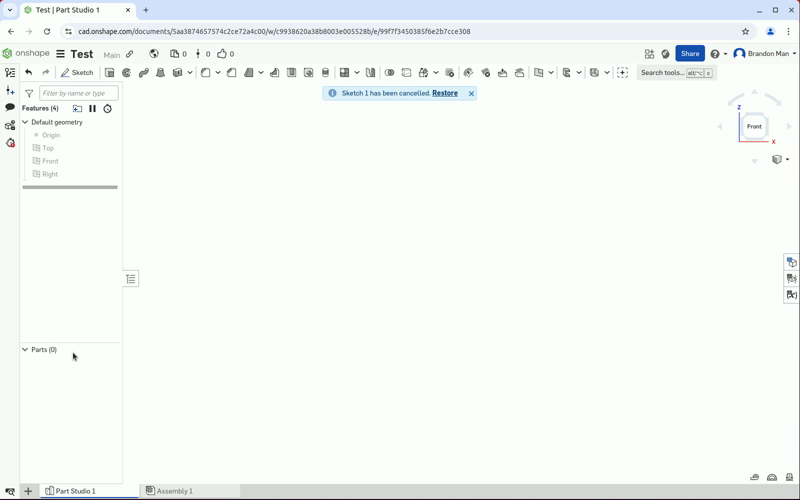
key(shift+s)
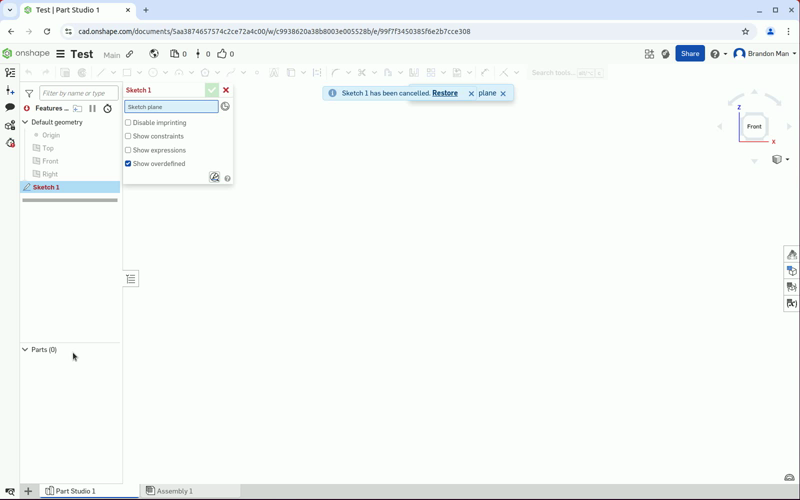
mouse_move(73, 163)
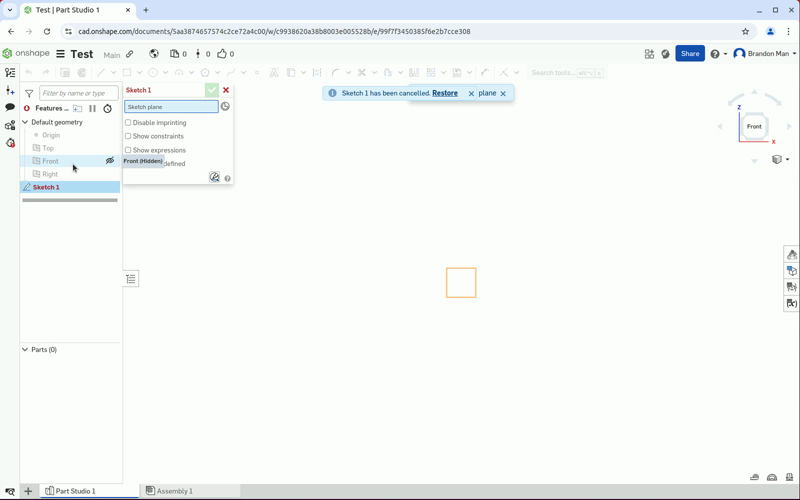
click(73, 163)
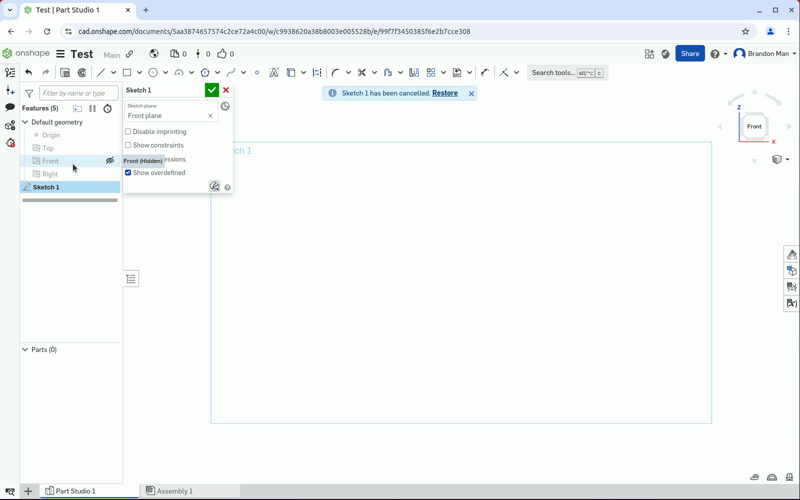
mouse_move(73, 352)
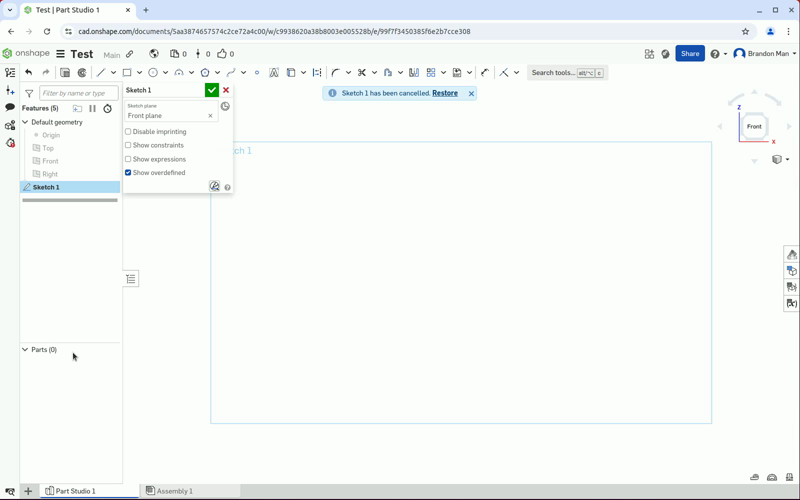
key(y)
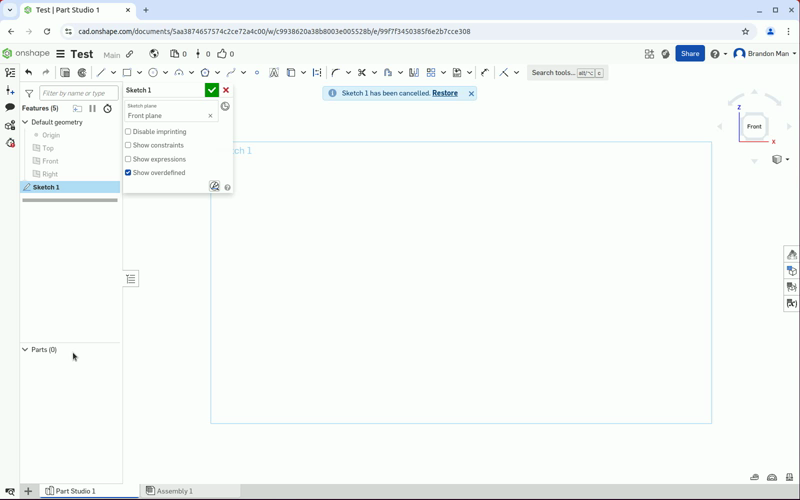
key(c)
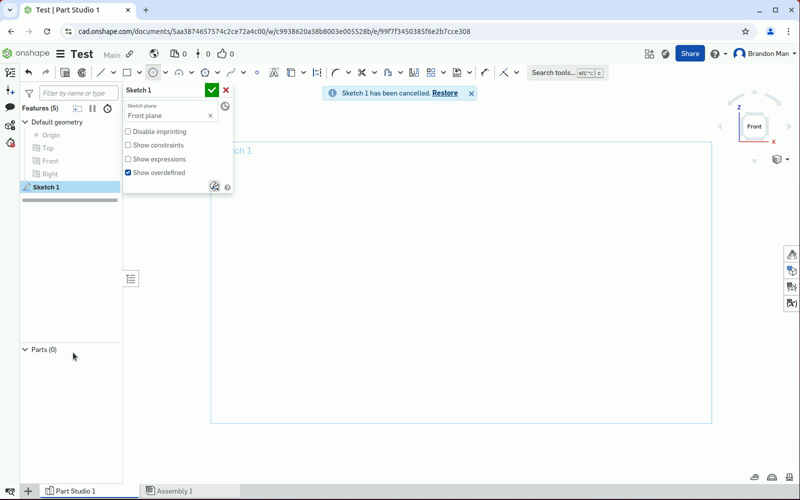
key_down(shift)
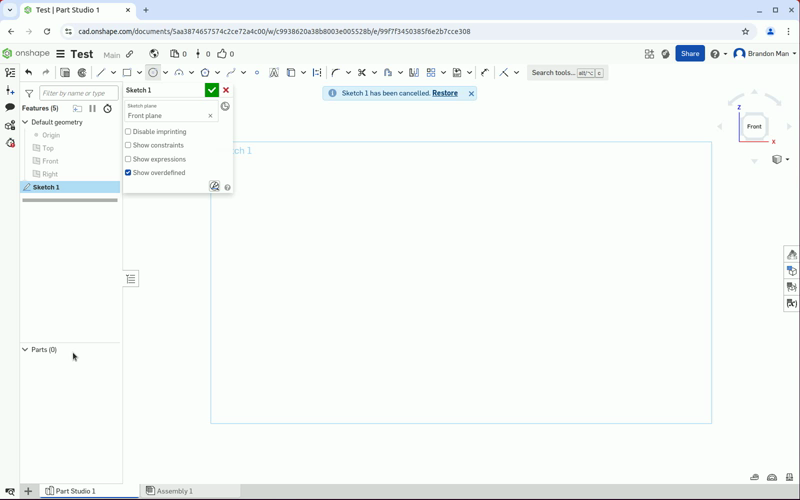
mouse_move(461, 282)
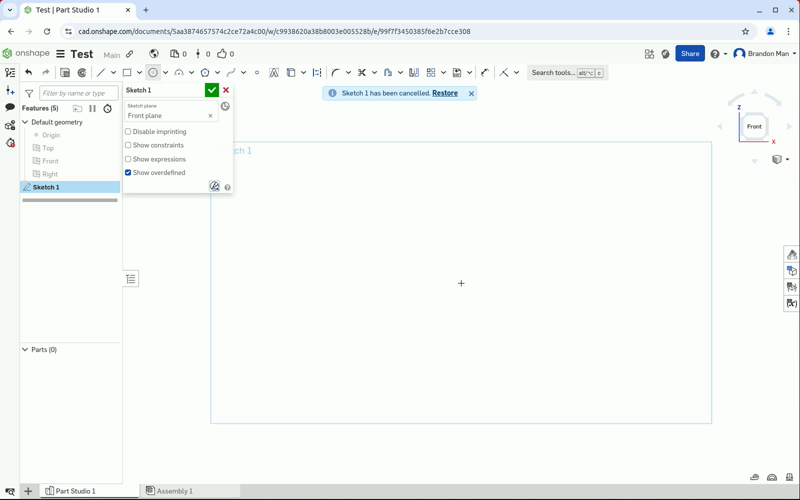
click(461, 282)
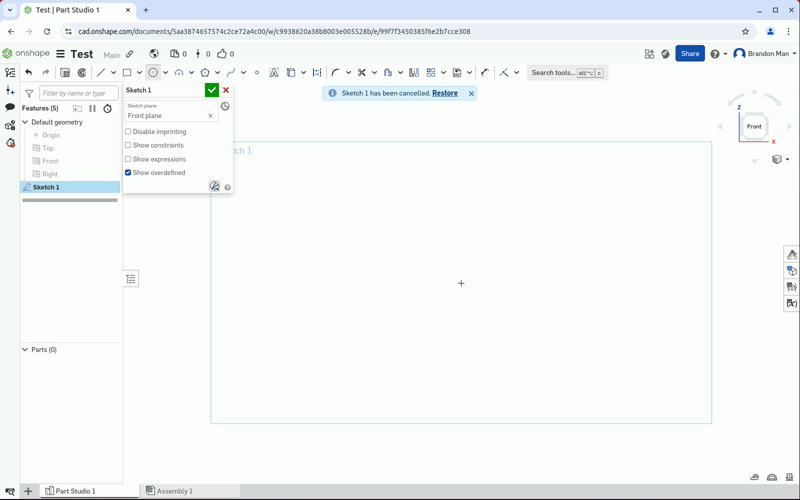
key_up(shift)
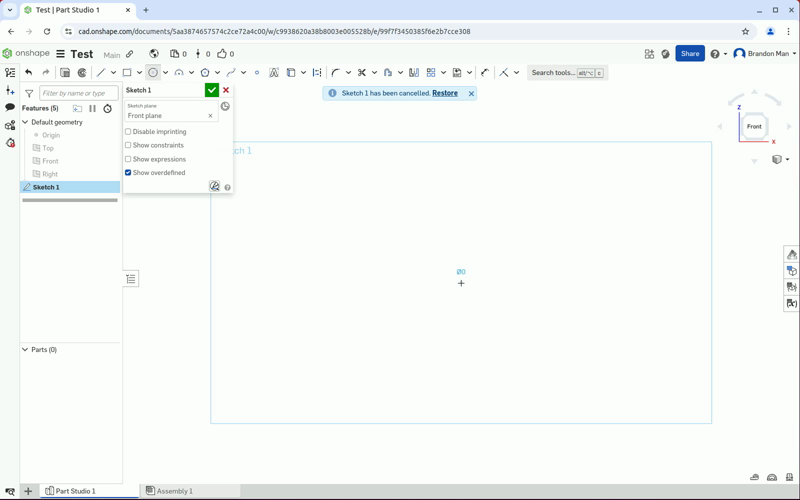
mouse_move(499, 282)
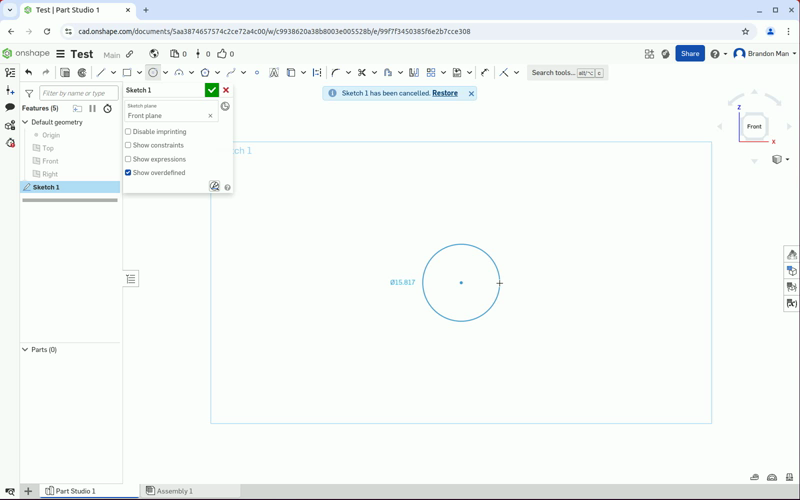
click(499, 282)
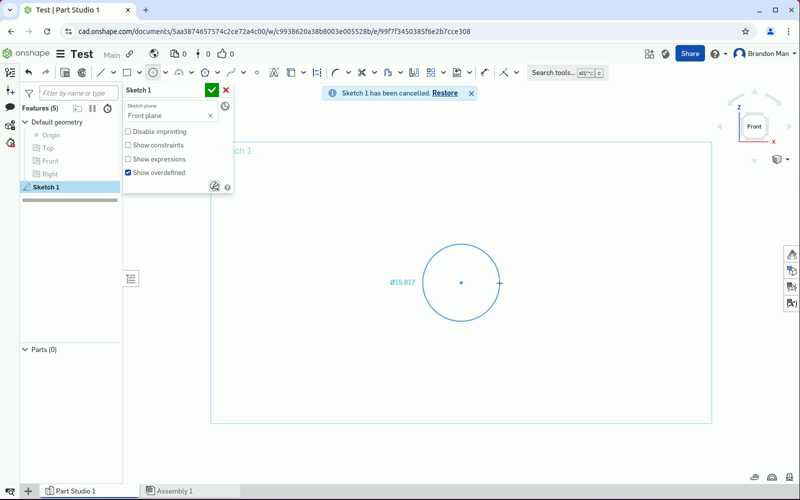
key(esc)
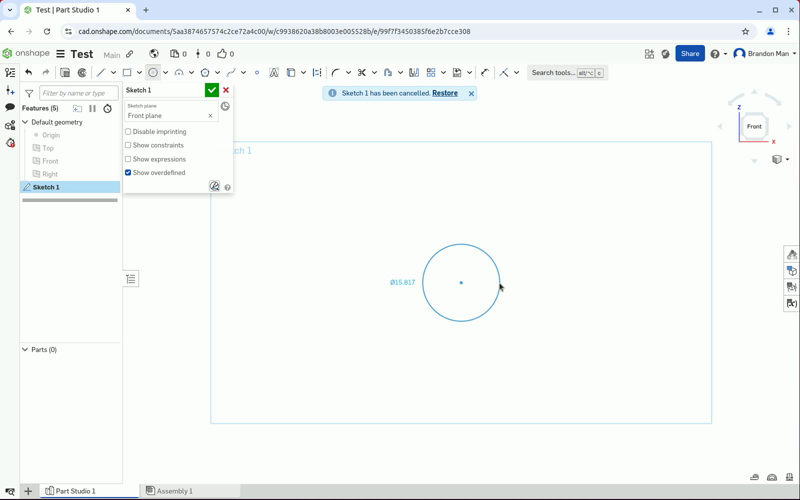
mouse_move(448, 266)
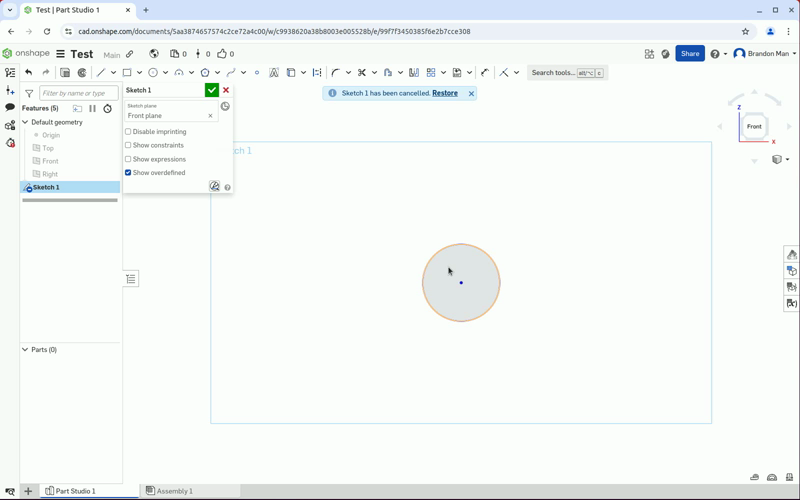
click(448, 266)
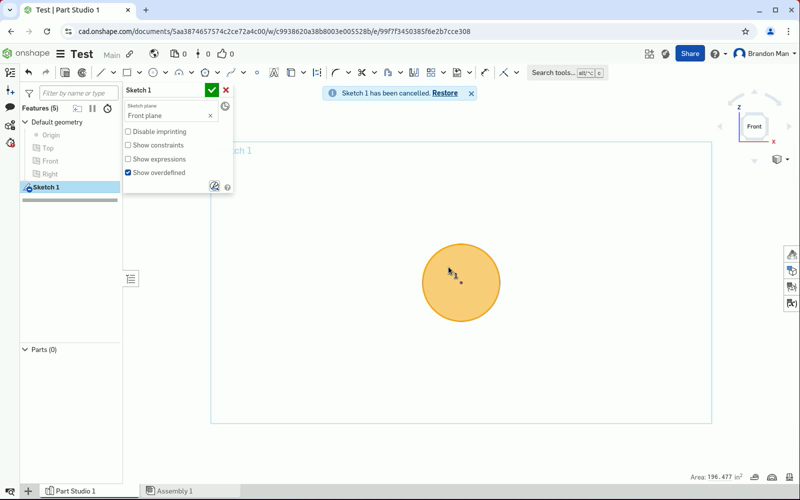
mouse_move(73, 352)
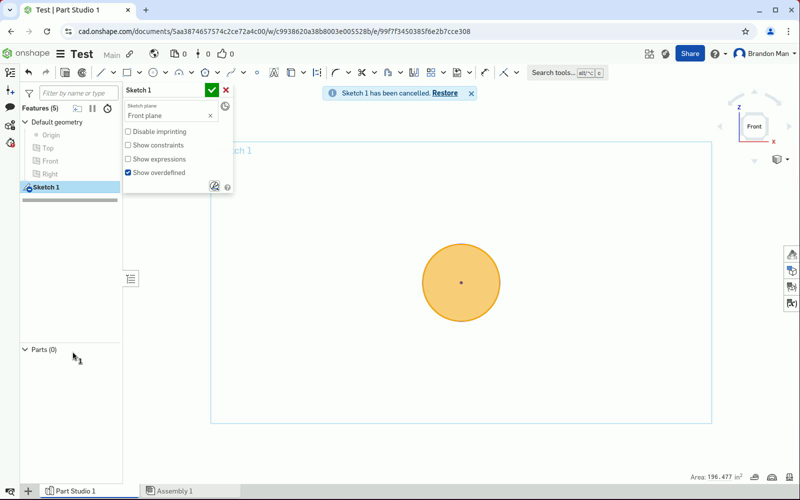
key(shift+y)
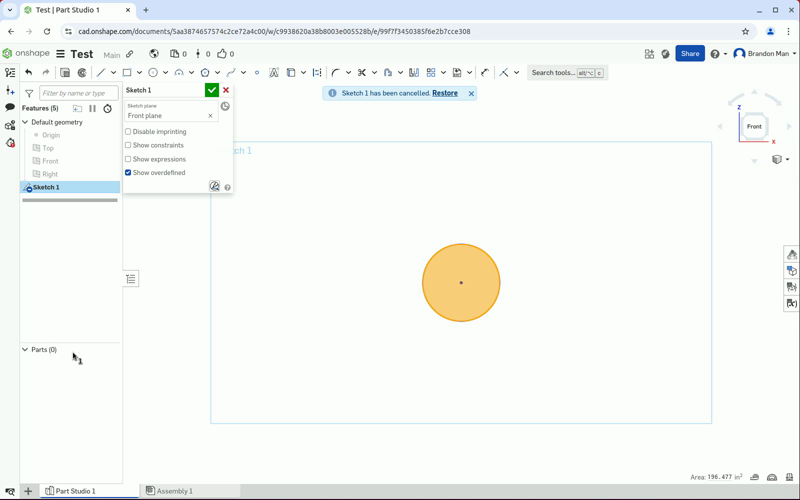
key(shift+e)
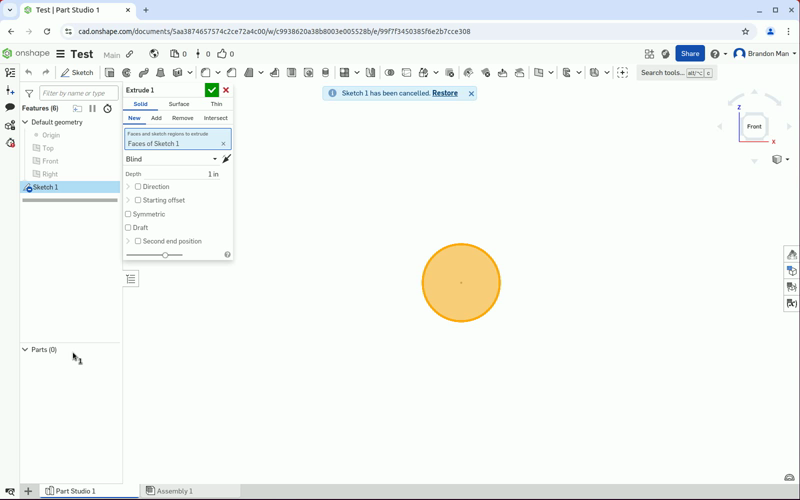
mouse_move(143, 106)
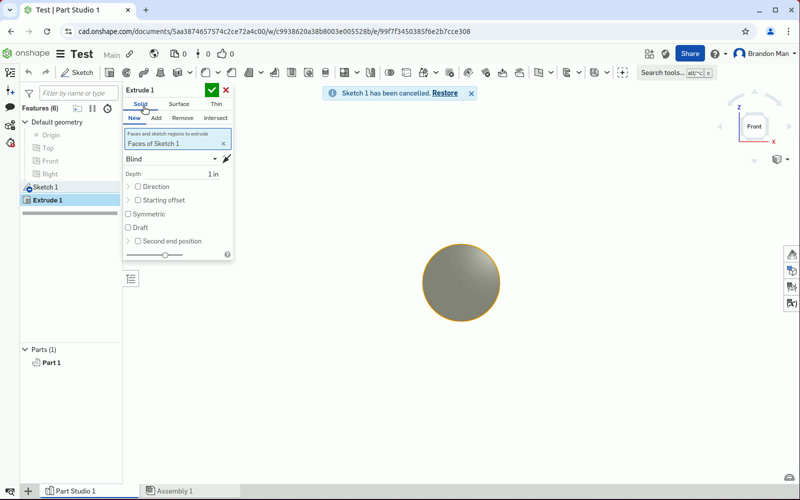
click(143, 106)
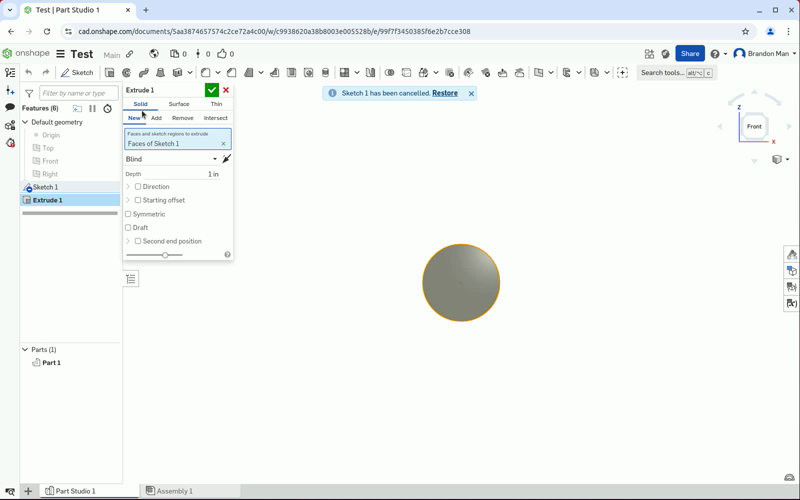
mouse_move(137, 120)
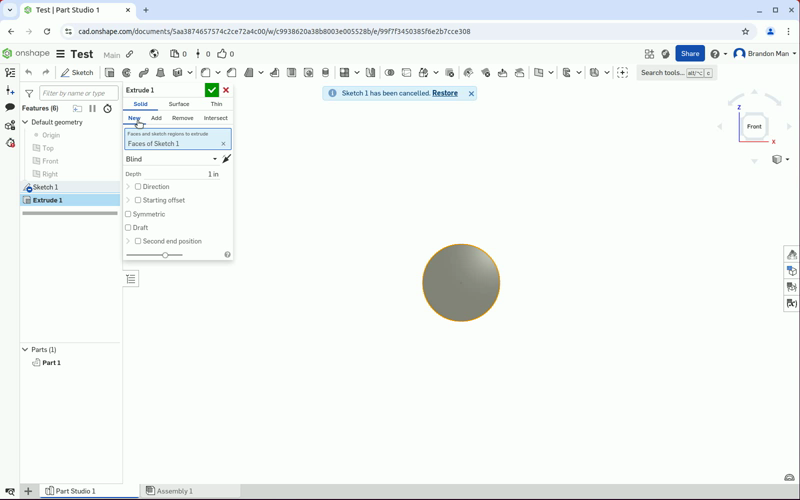
click(137, 120)
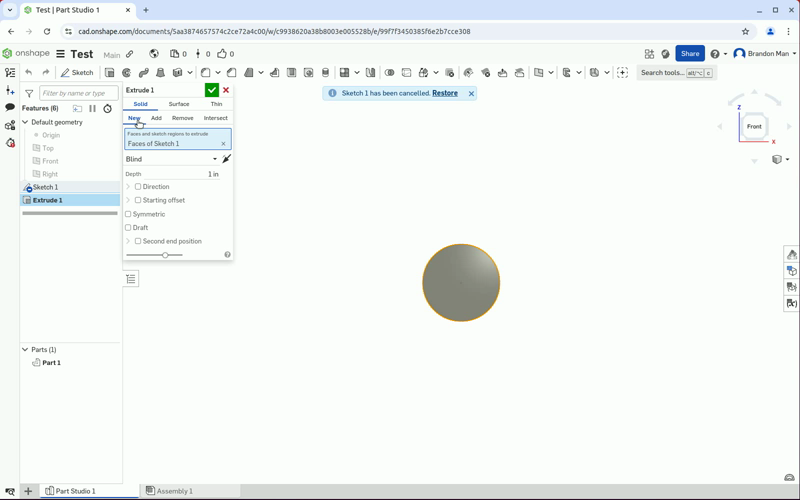
key(tab, 4)
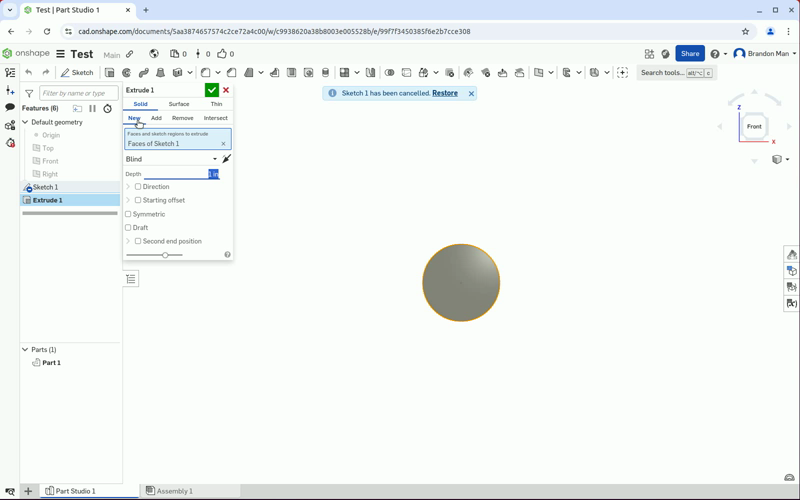
text(23.108)
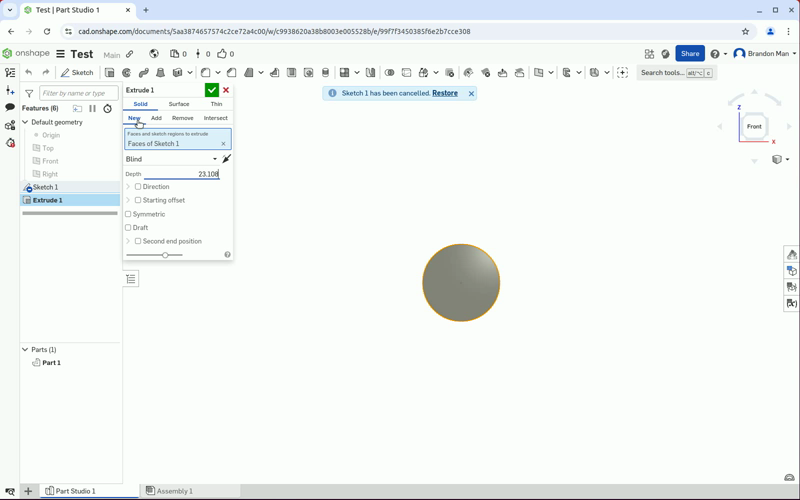
key(enter)
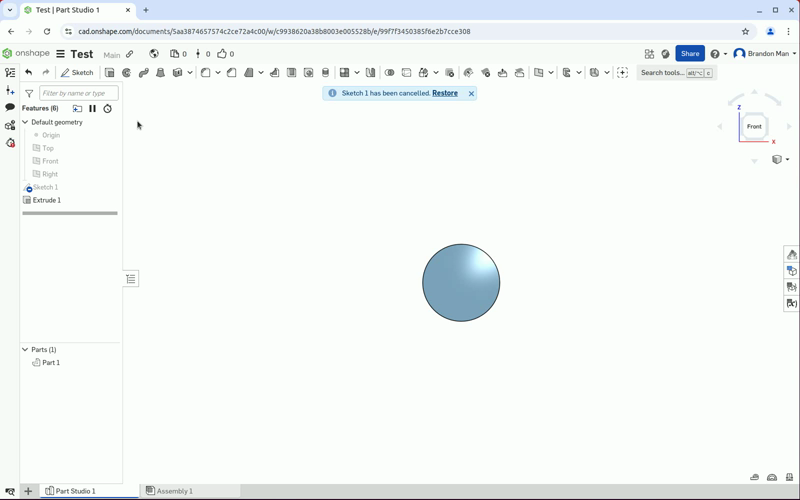
key(shift+h)
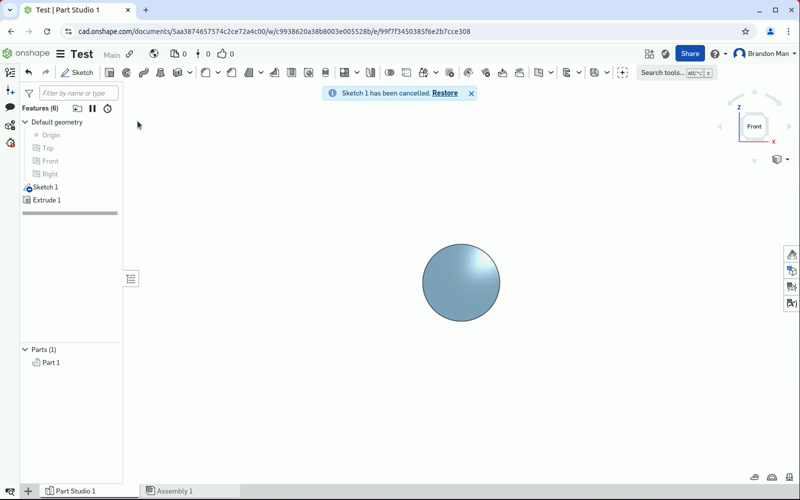
key(shift+h)
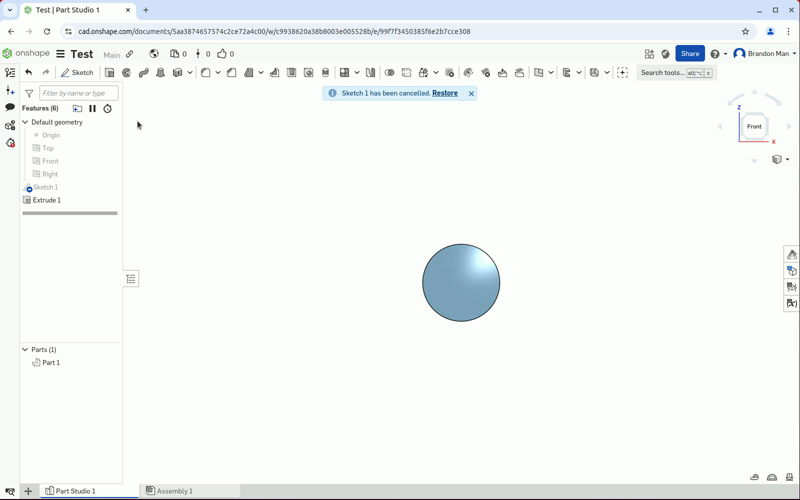
mouse_move(73, 189)
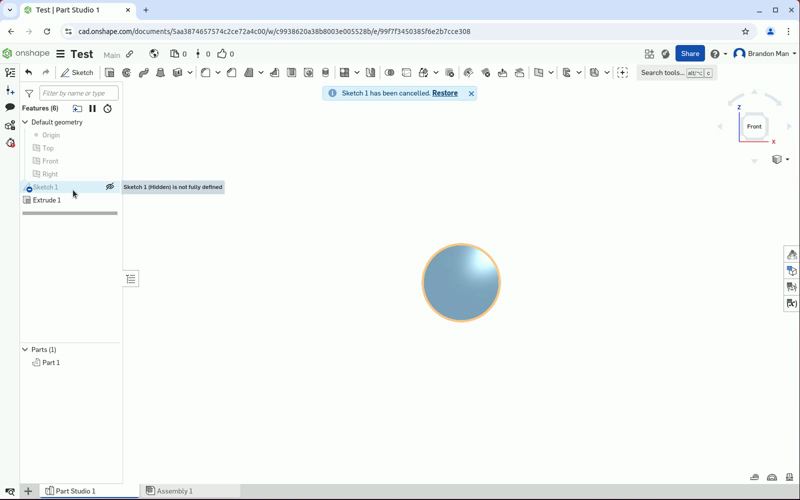
click(73, 189)
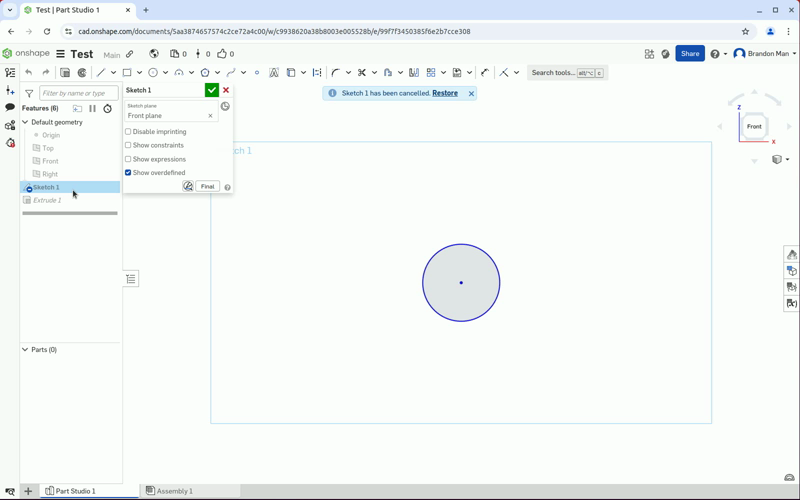
mouse_move(229, 92)
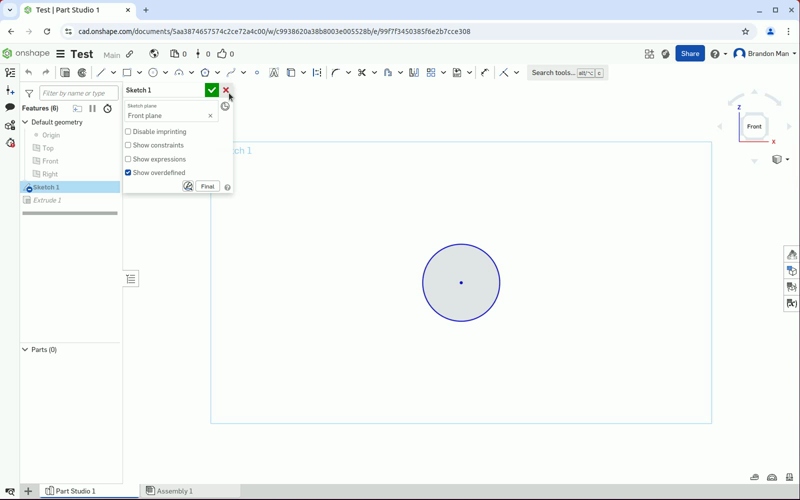
click(229, 92)
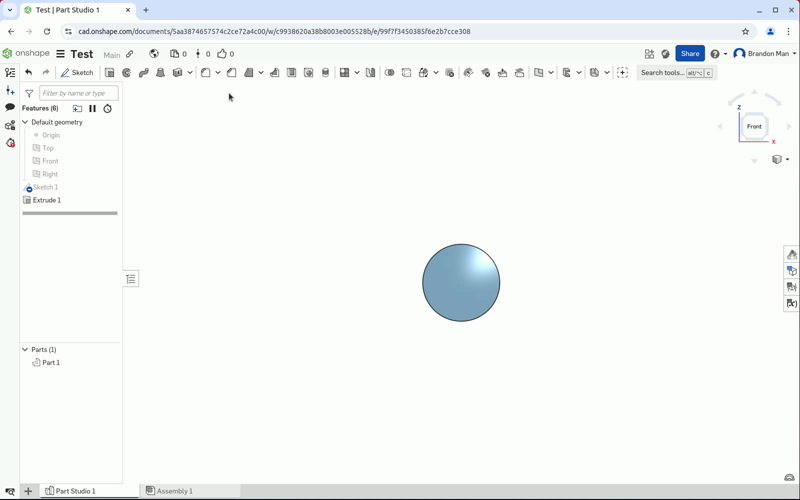
mouse_move(541, 75)
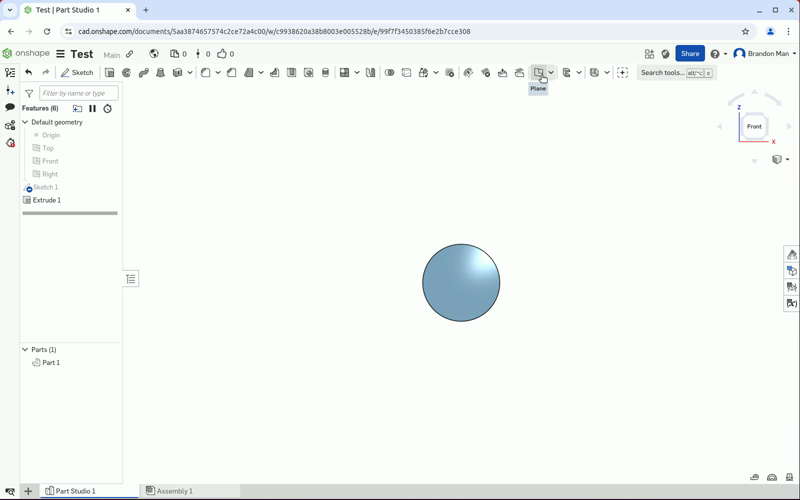
click(541, 75)
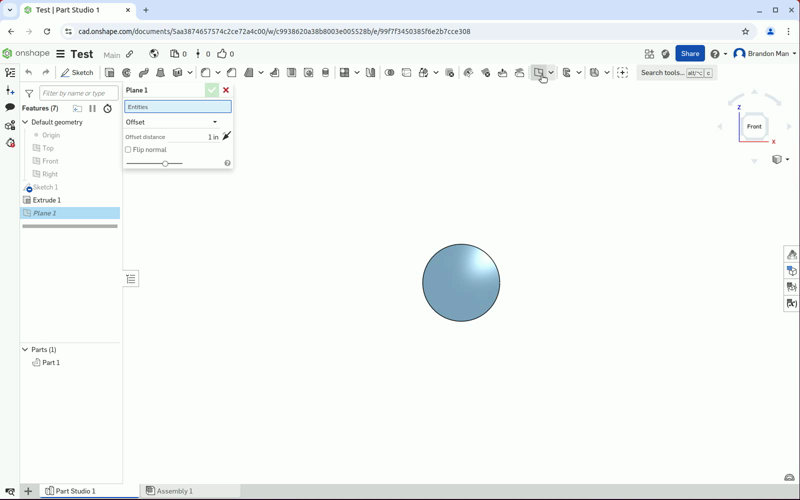
mouse_move(73, 163)
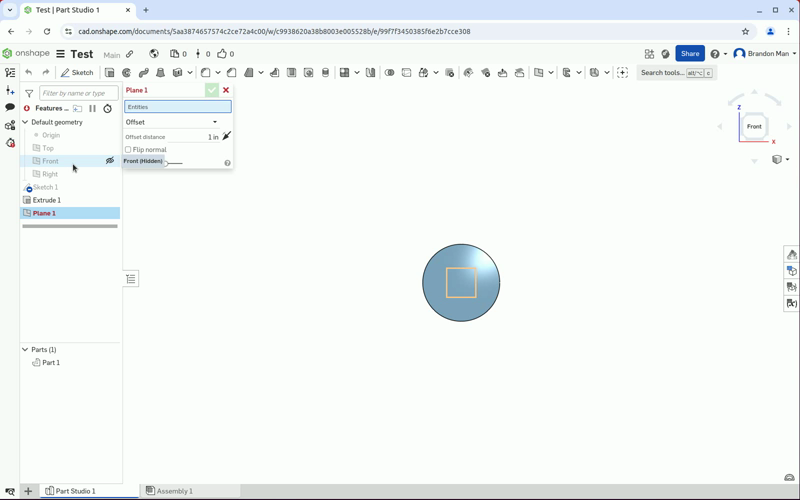
click(73, 163)
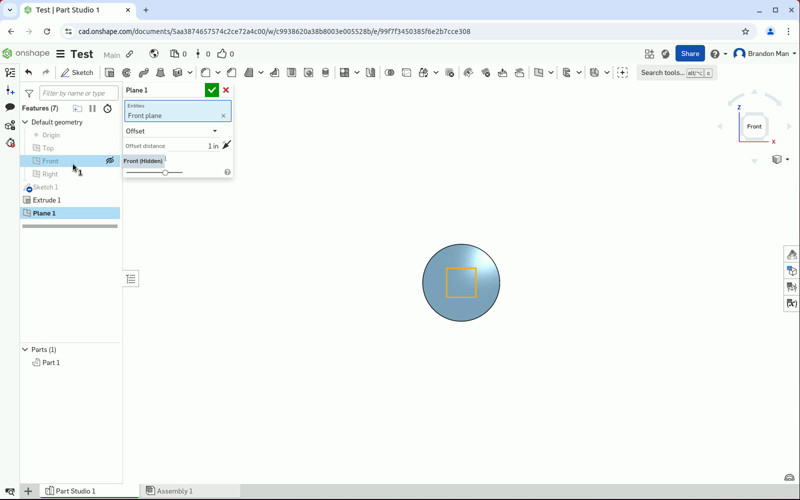
key(tab, 2)
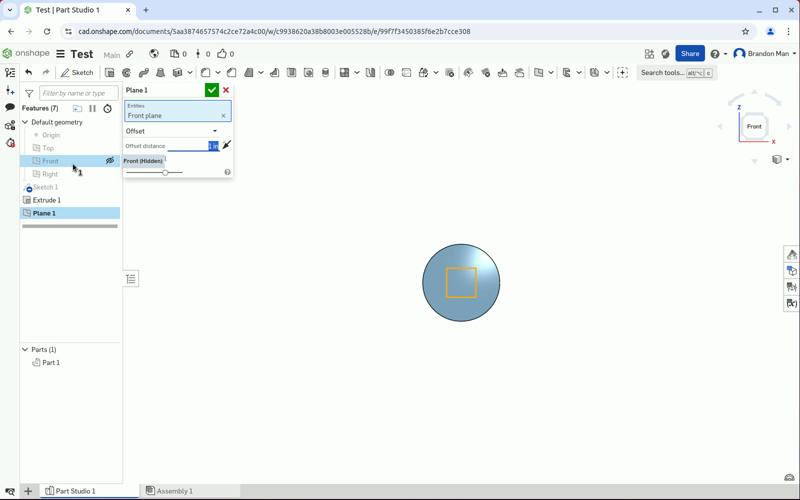
text(23.108)
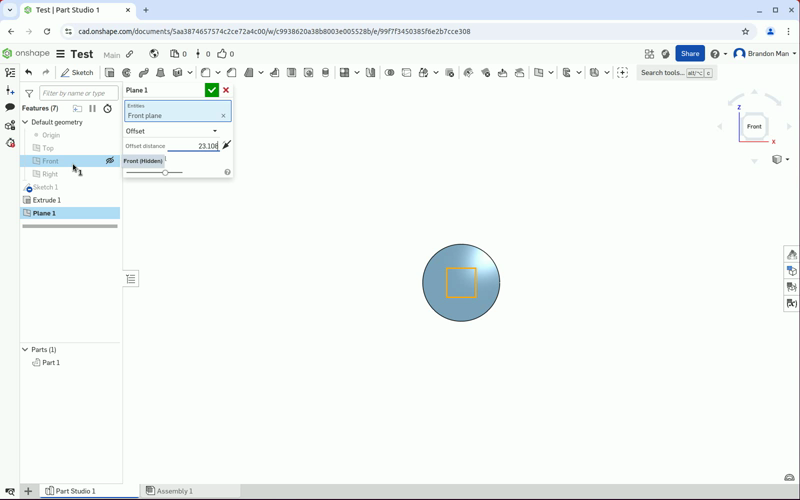
key(enter, 2)
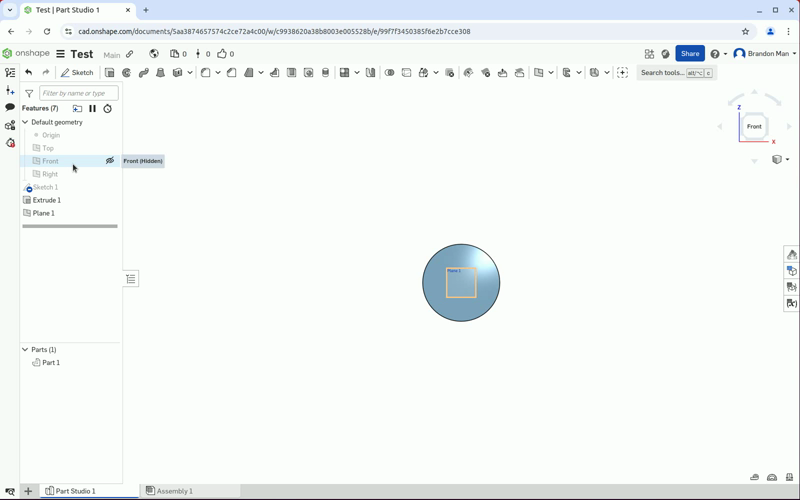
key(shift+s)
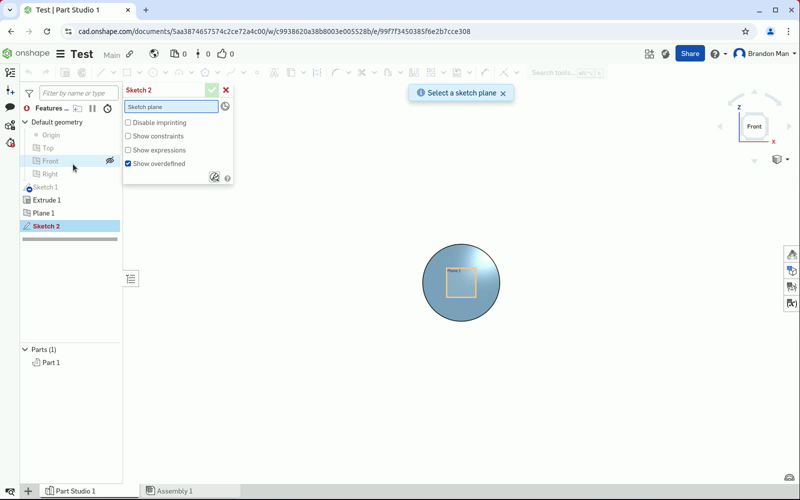
mouse_move(73, 215)
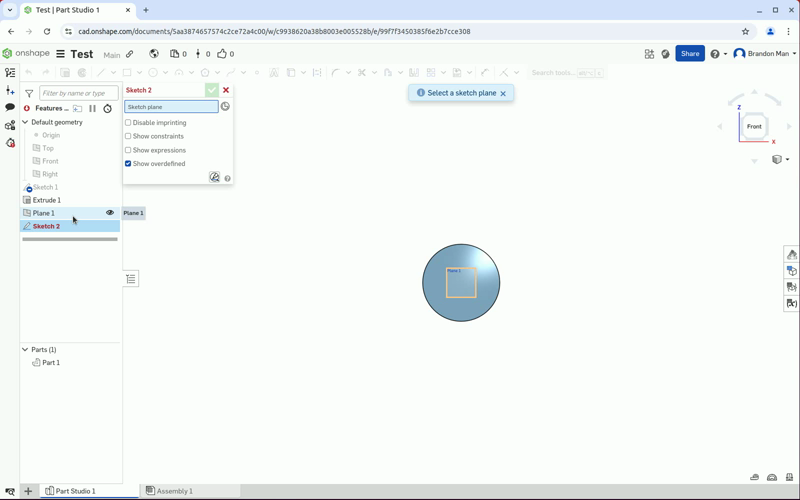
click(73, 215)
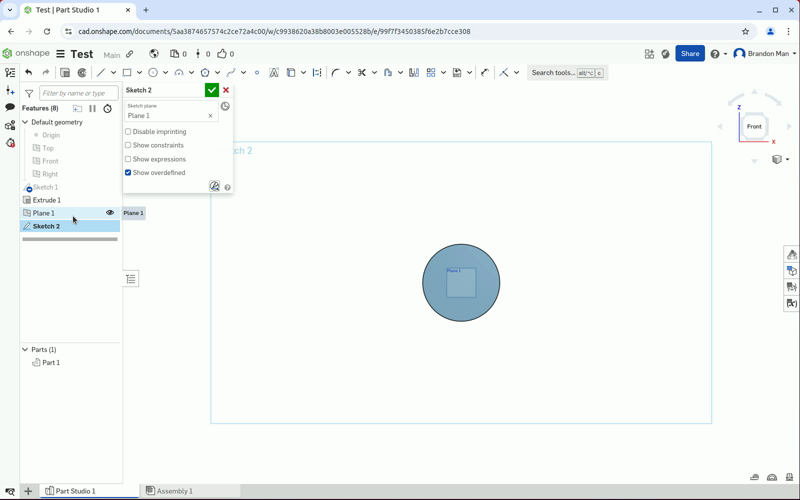
mouse_move(73, 352)
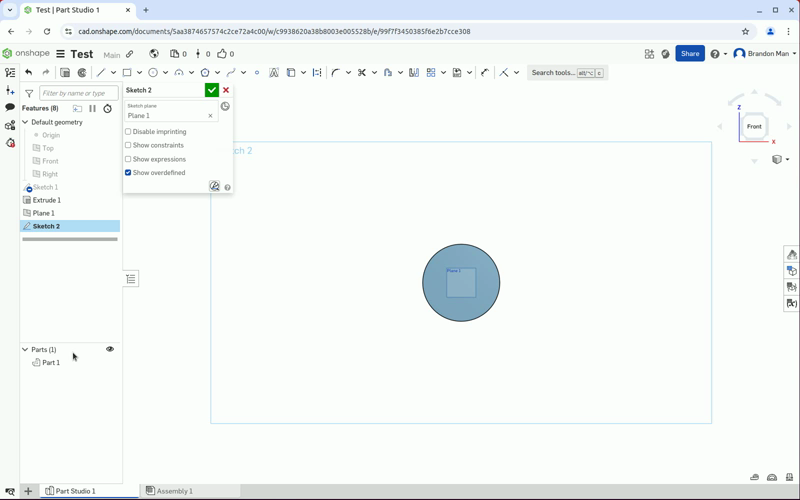
key(y)
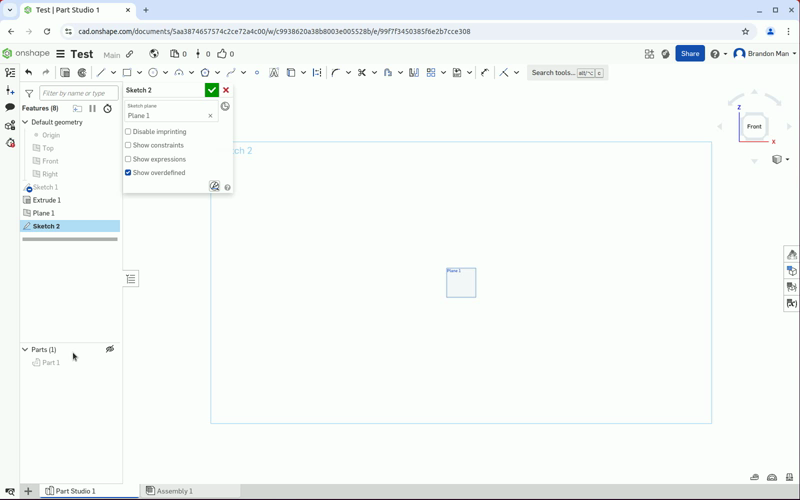
key(c)
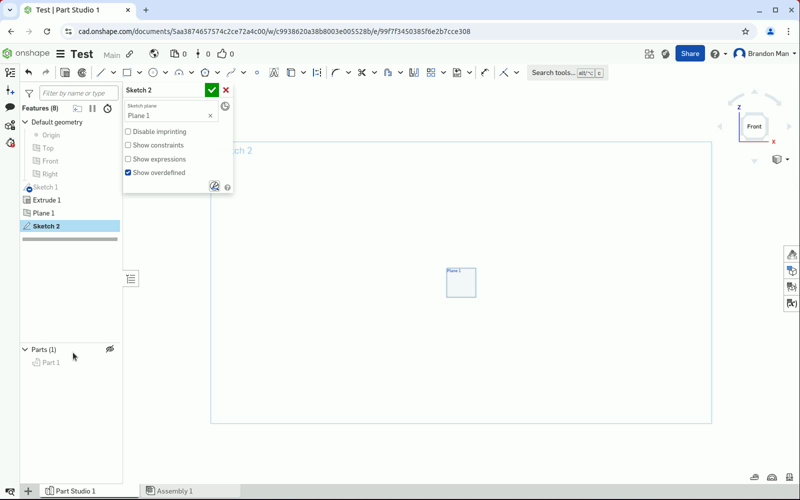
key_down(shift)
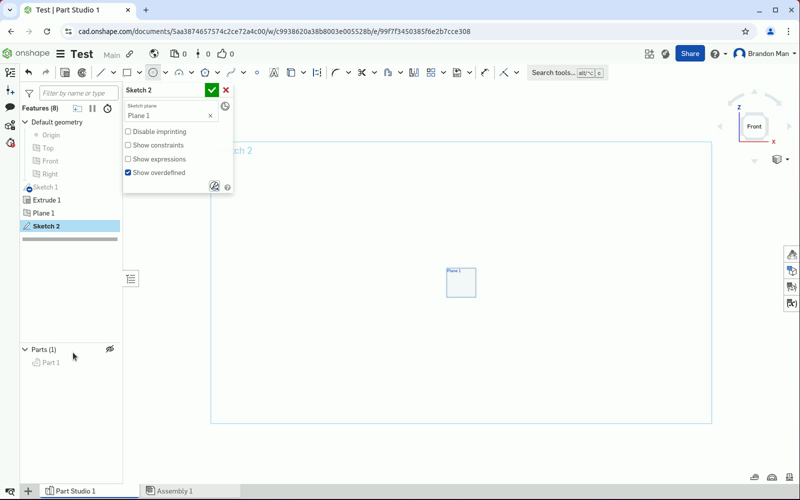
mouse_move(460, 282)
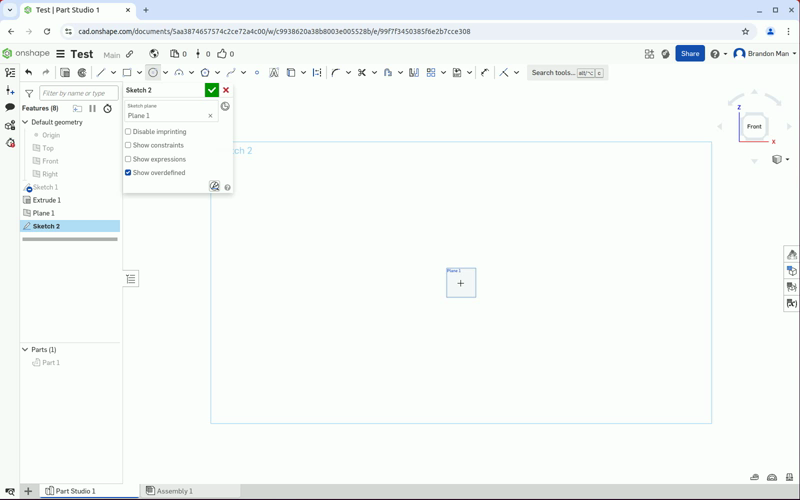
click(460, 282)
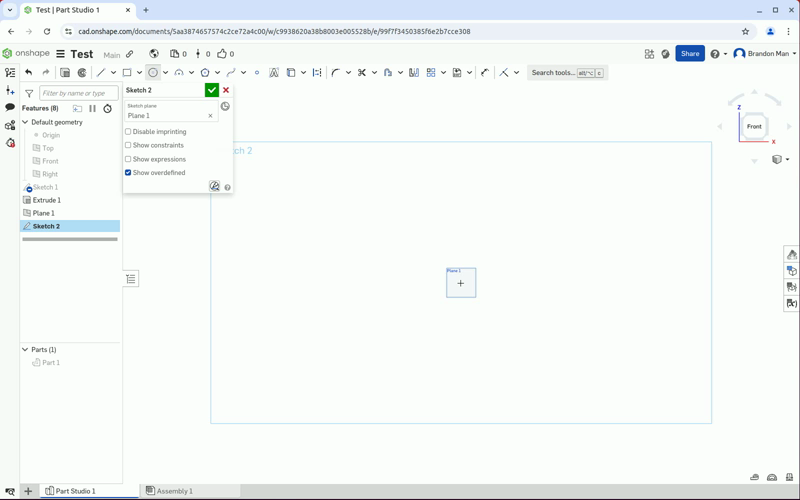
key_up(shift)
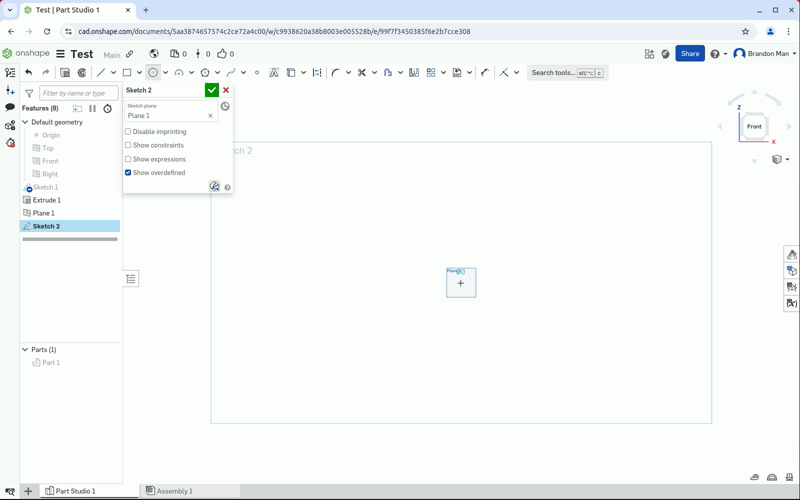
mouse_move(472, 282)
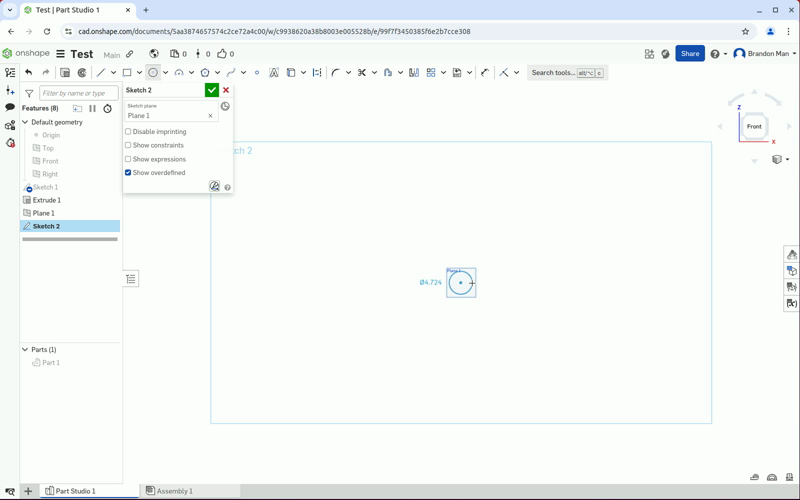
click(472, 282)
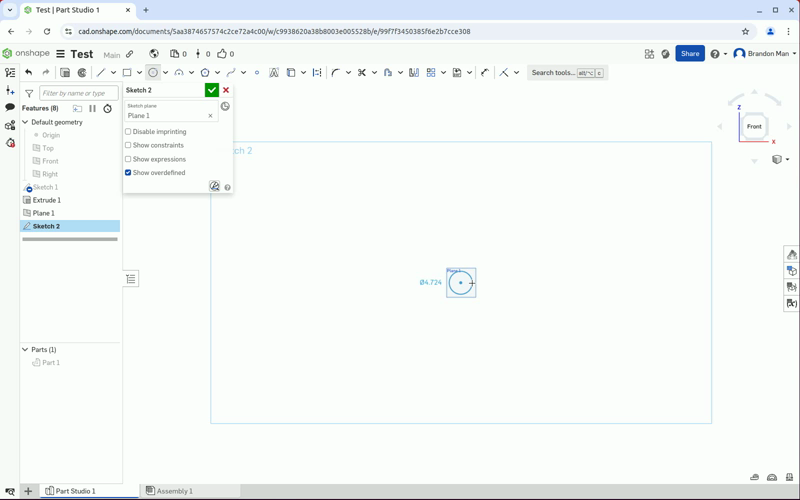
key(esc)
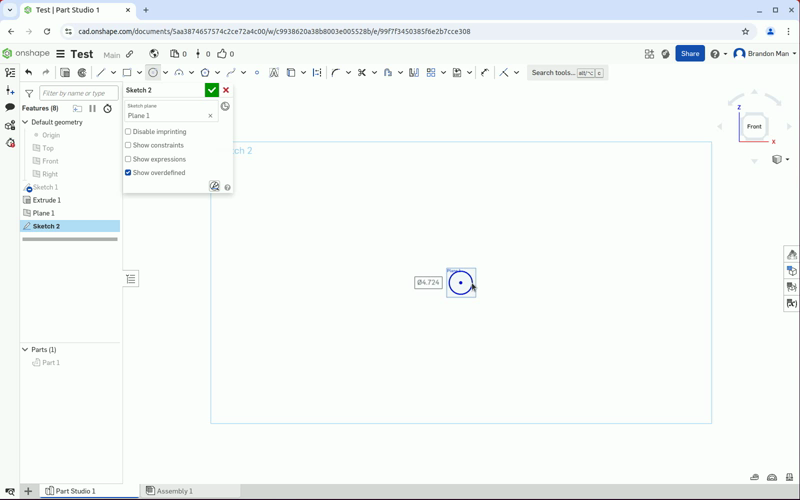
mouse_move(463, 289)
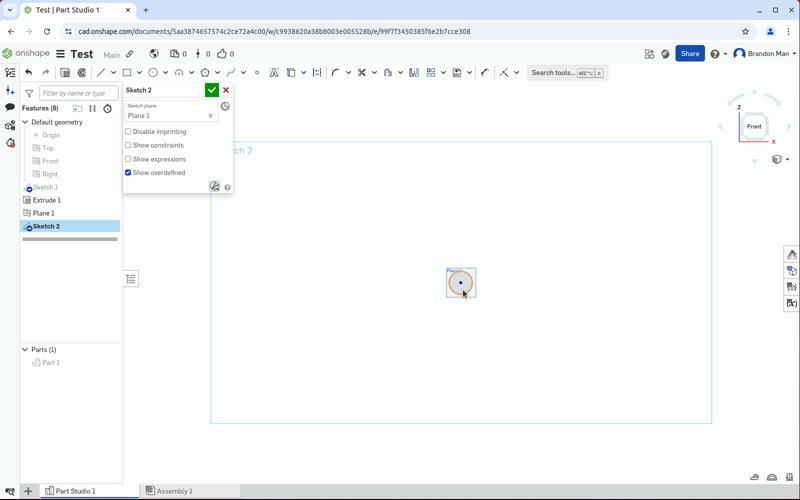
scroll(6)
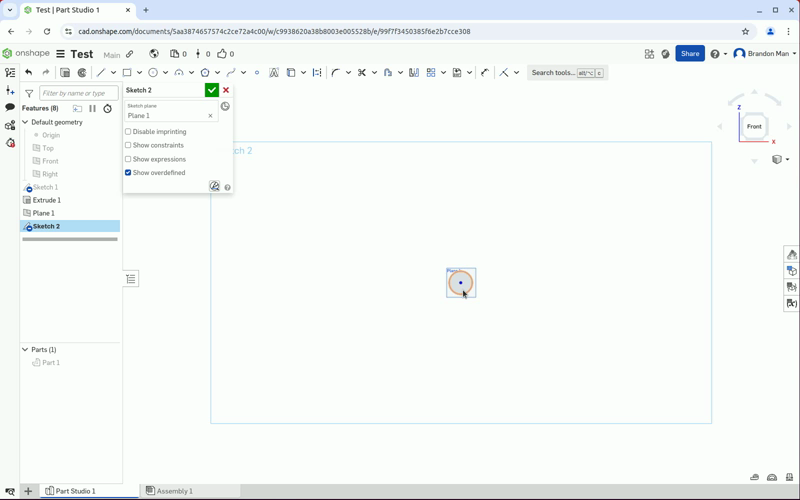
scroll(6)
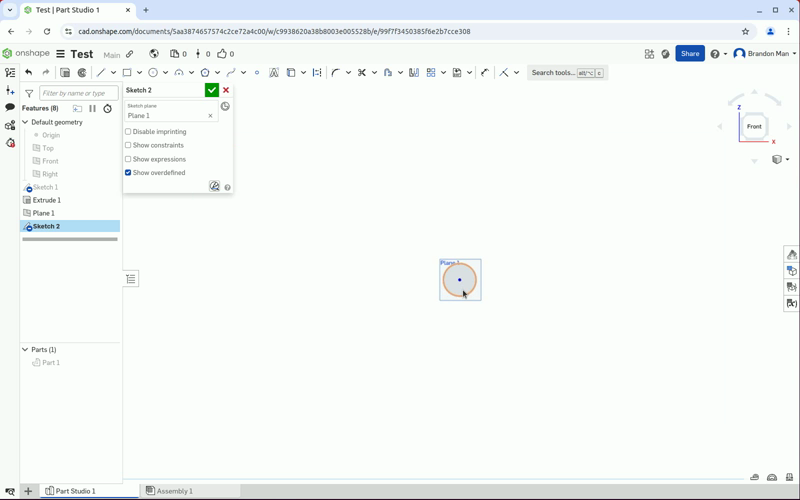
scroll(6)
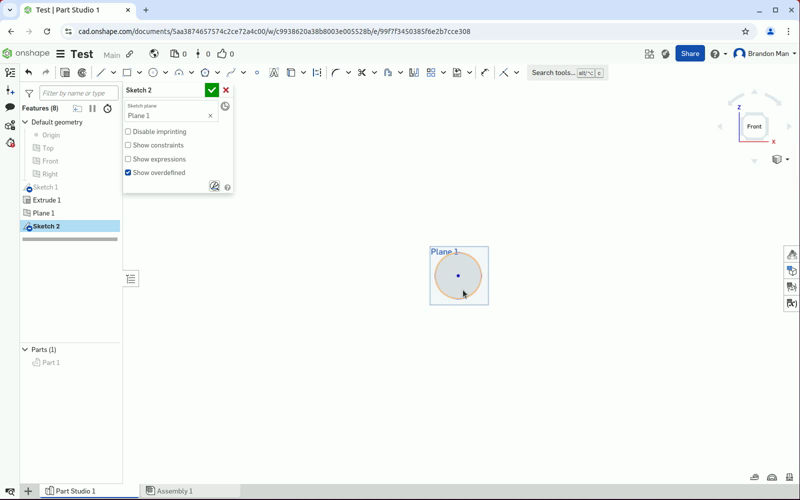
scroll(6)
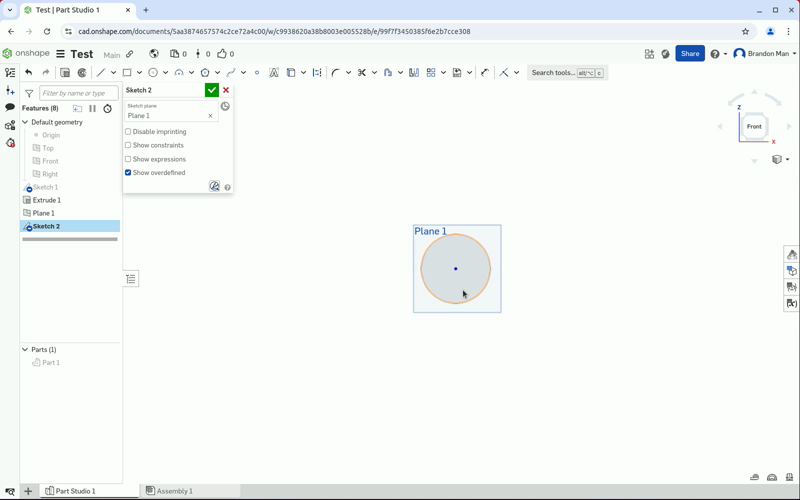
scroll(6)
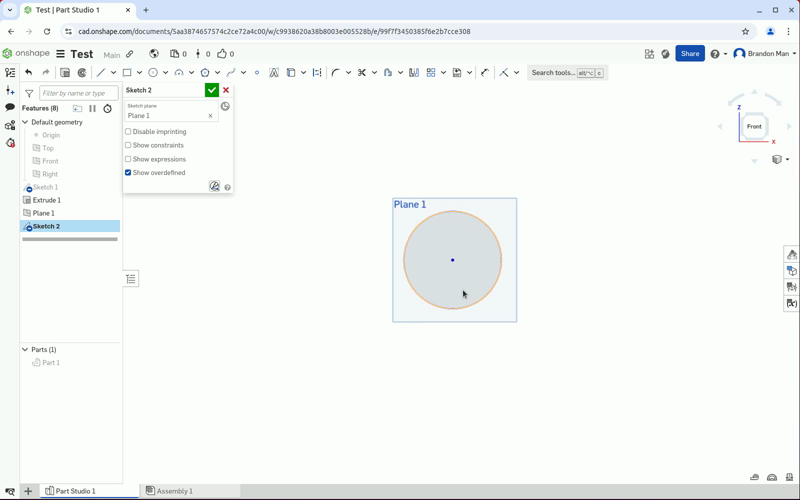
scroll(6)
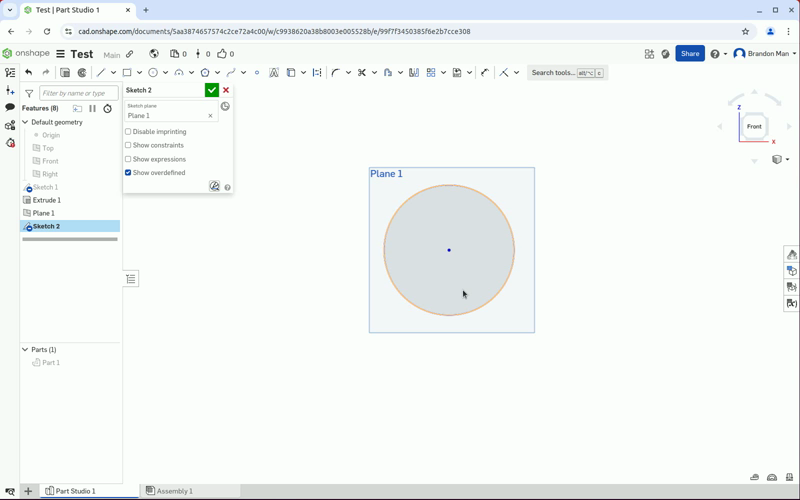
scroll(6)
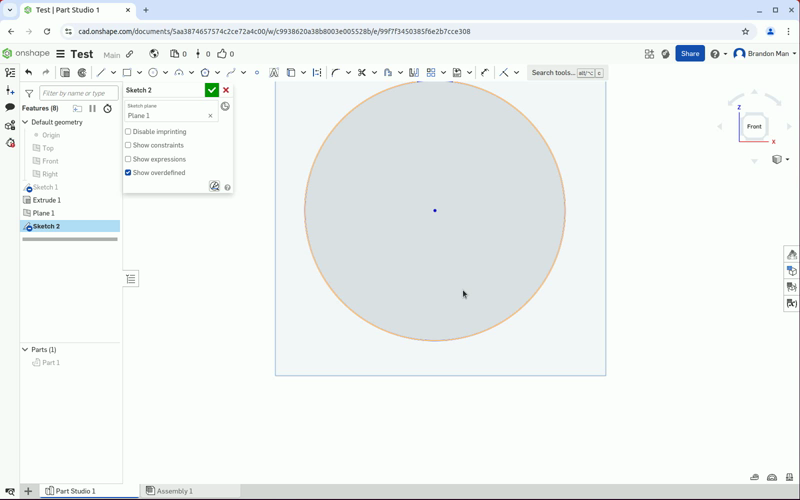
click(463, 289)
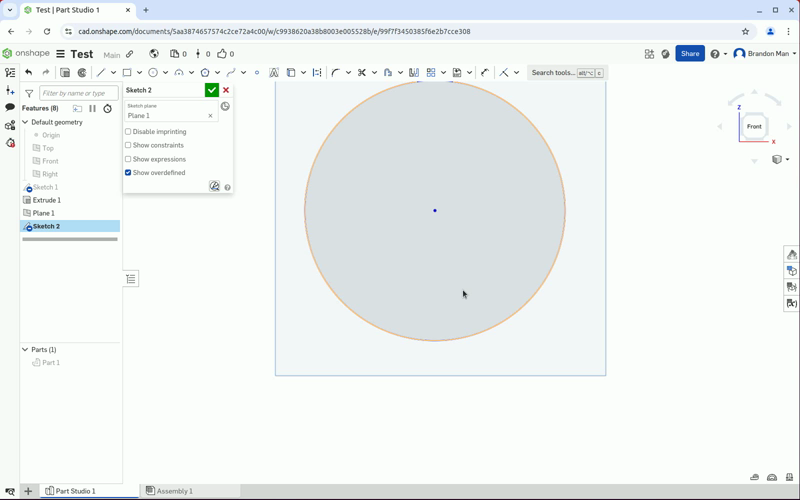
scroll(-6)
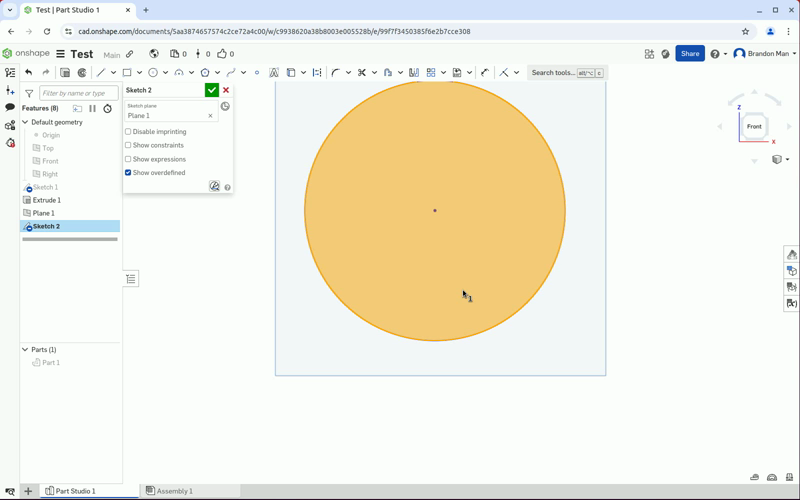
scroll(-6)
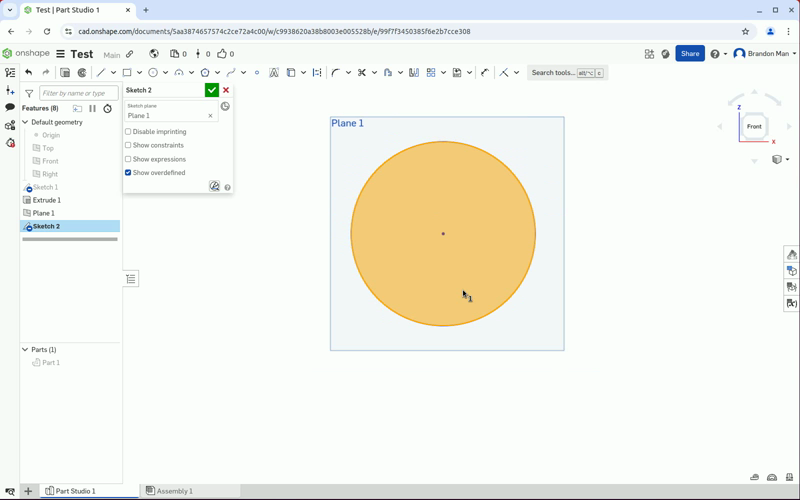
scroll(-6)
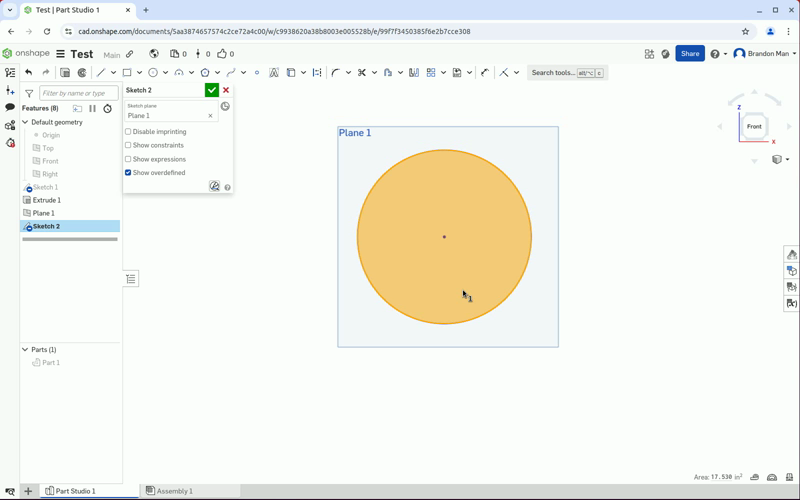
scroll(-6)
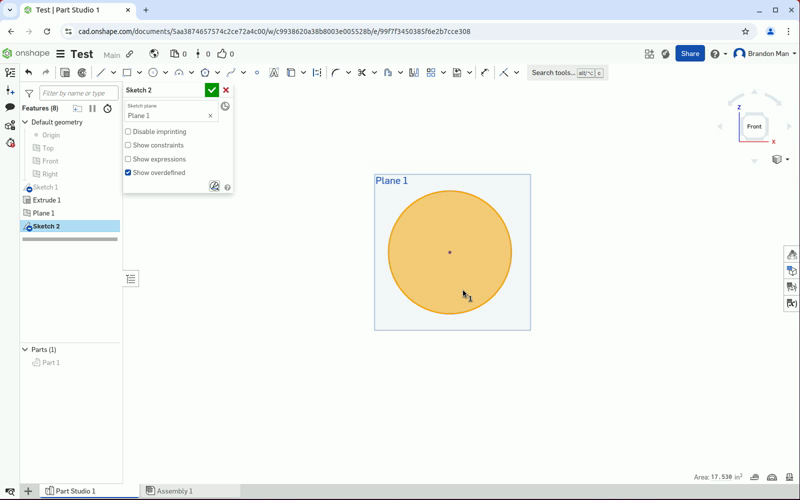
scroll(-6)
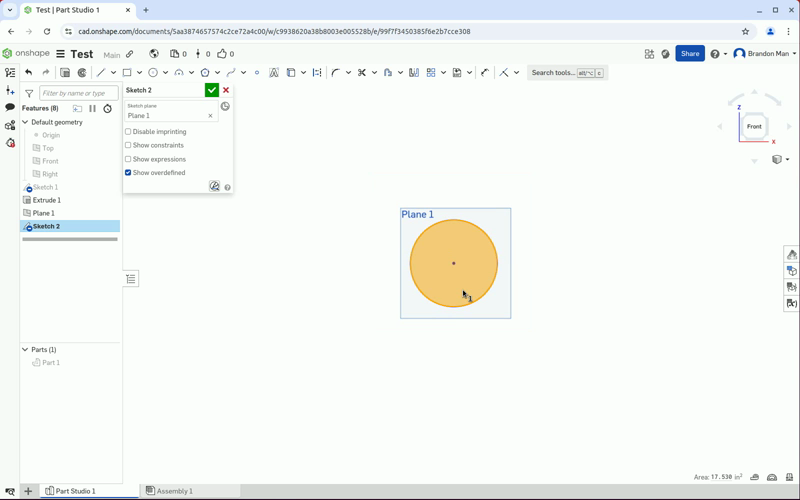
scroll(-6)
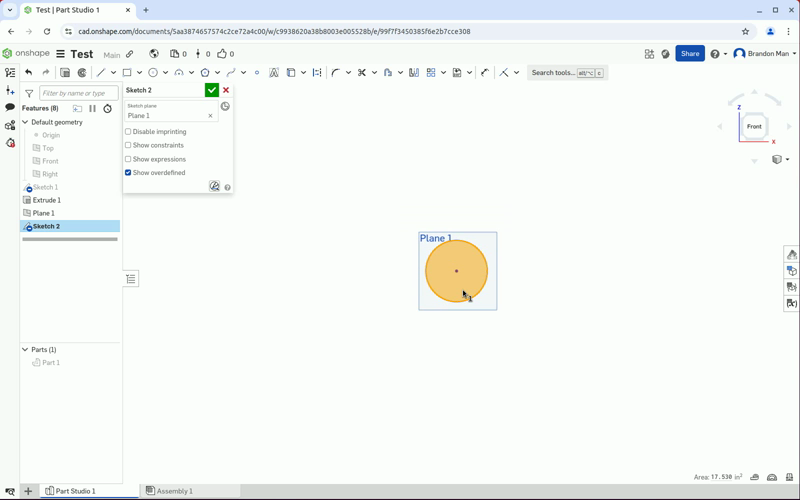
scroll(-6)
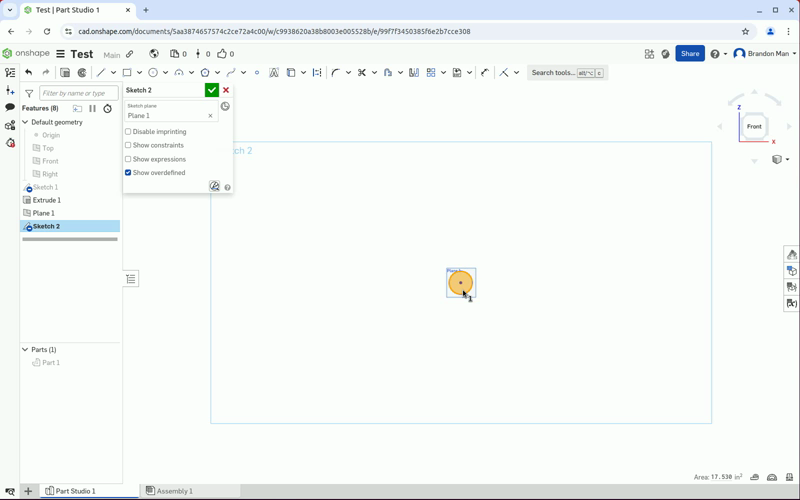
mouse_move(73, 352)
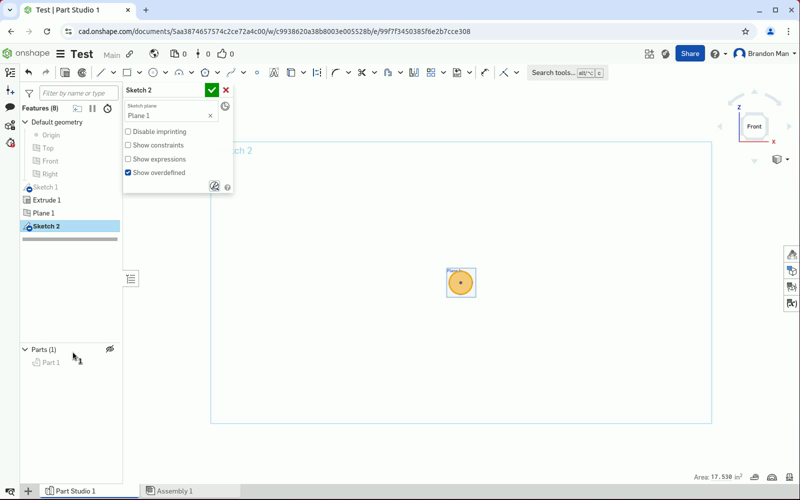
key(shift+y)
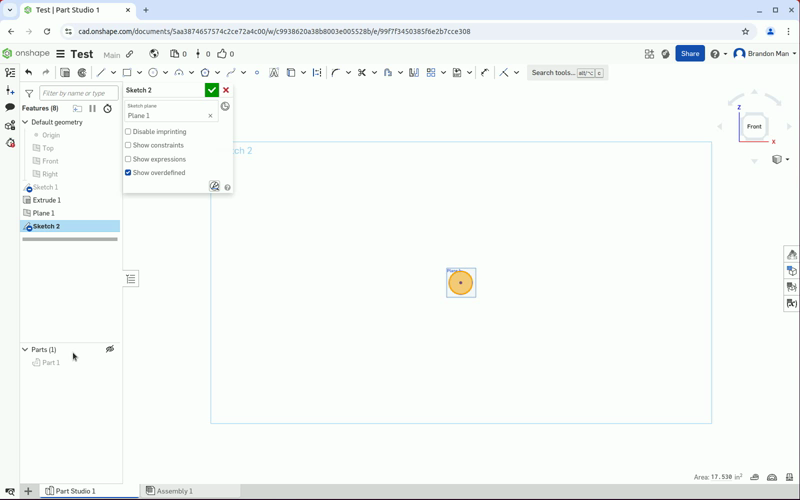
key(shift+e)
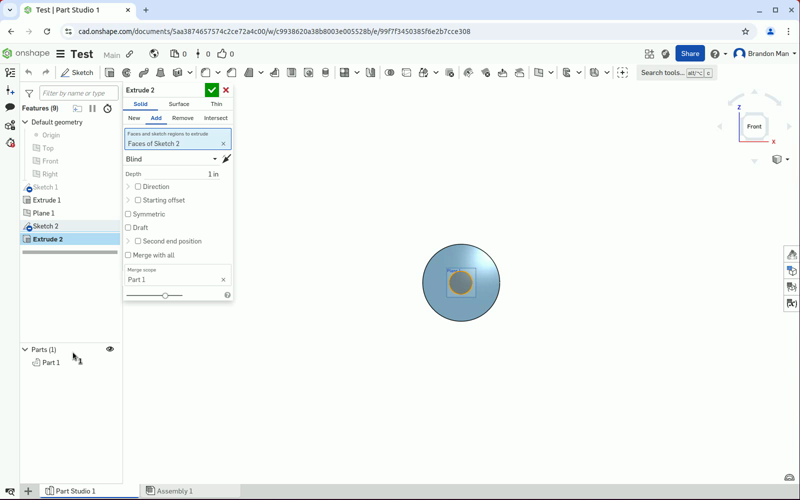
mouse_move(143, 106)
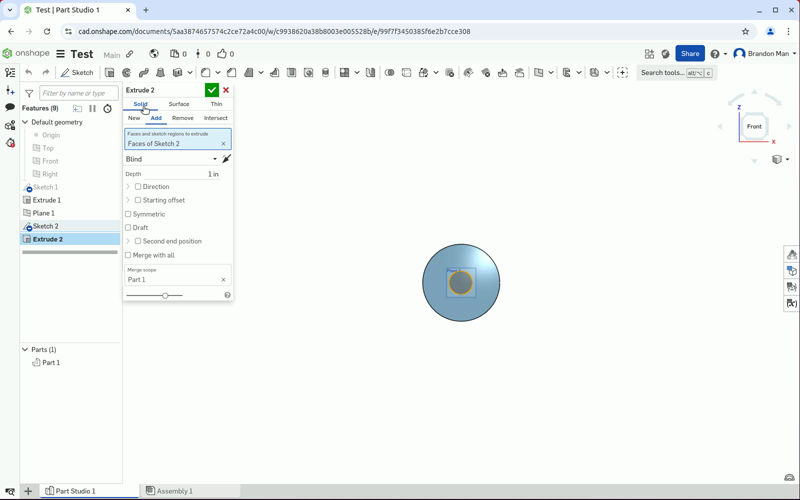
click(143, 106)
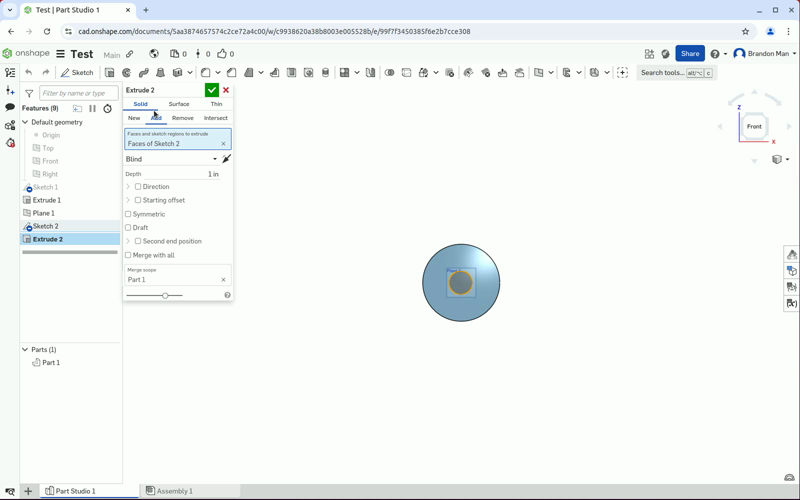
mouse_move(186, 120)
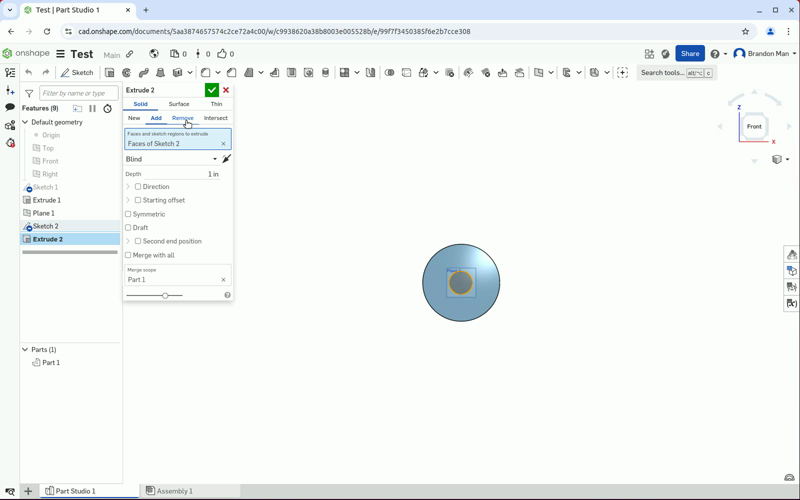
click(186, 120)
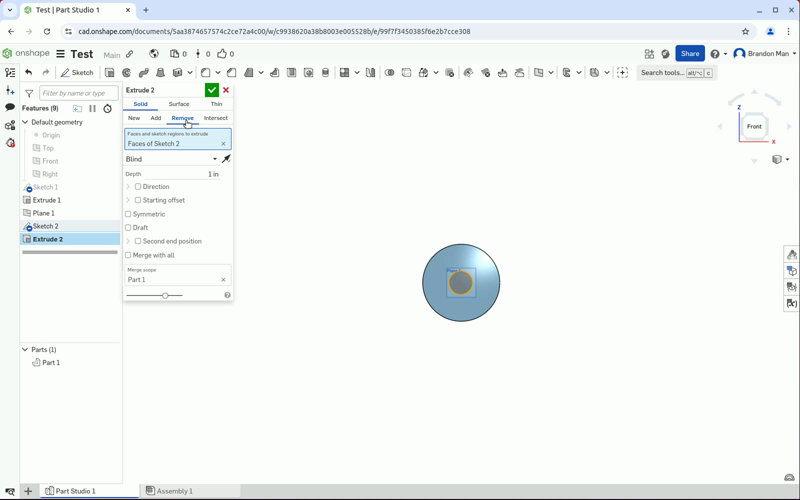
key(tab, 4)
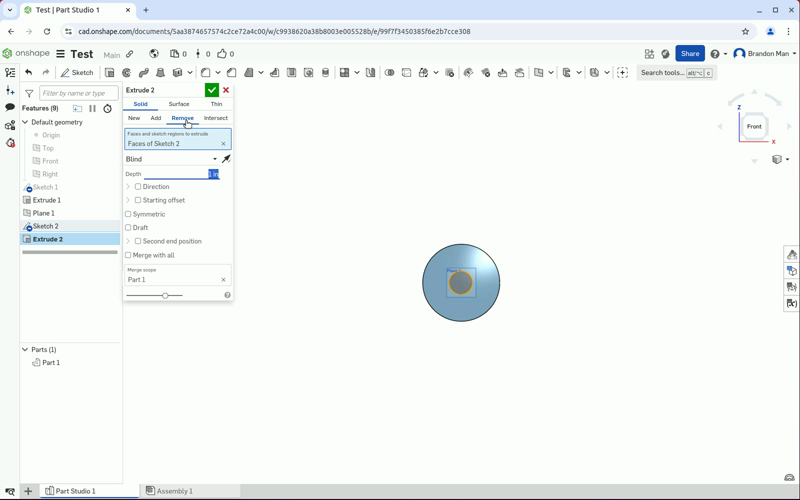
text(15.405)
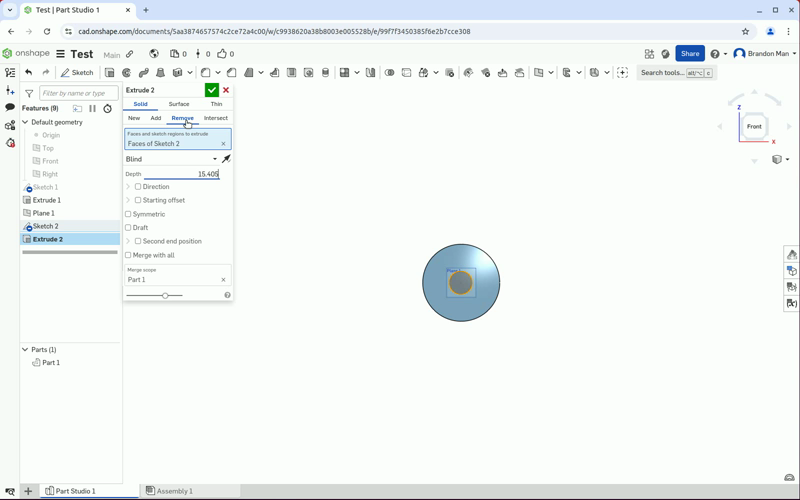
key(tab, 6)
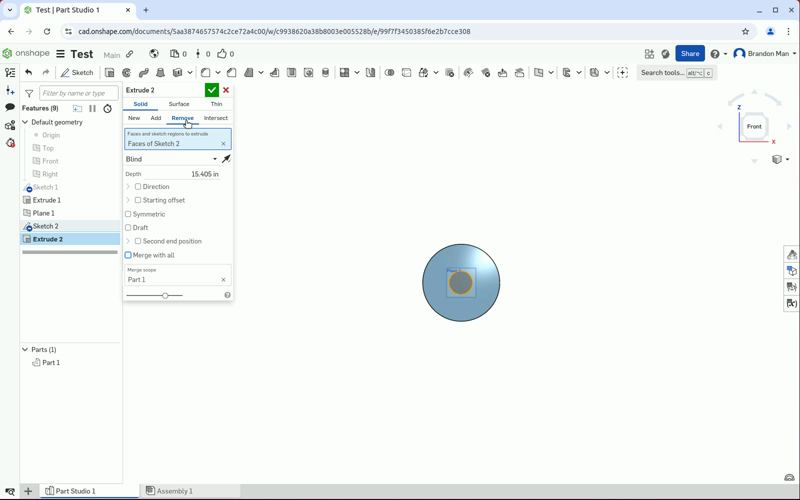
key(space)
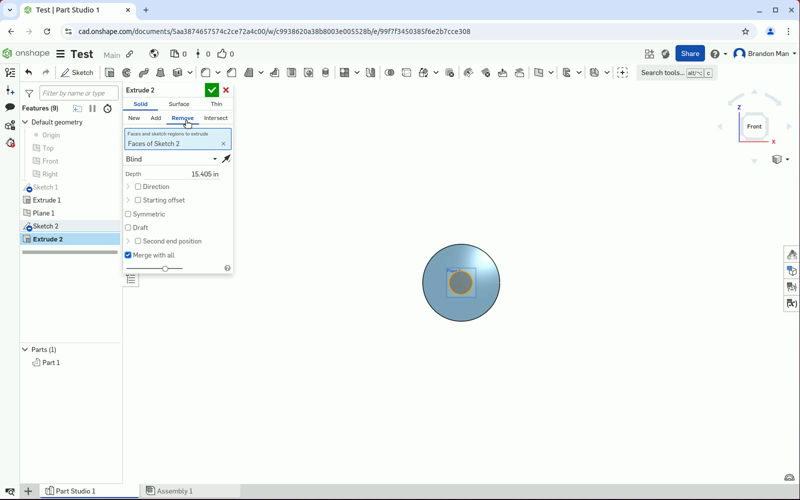
key(enter)
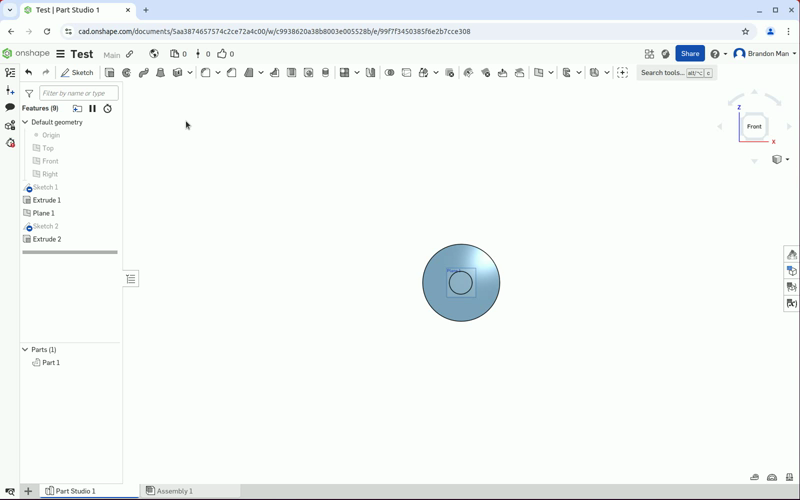
key(shift+h)
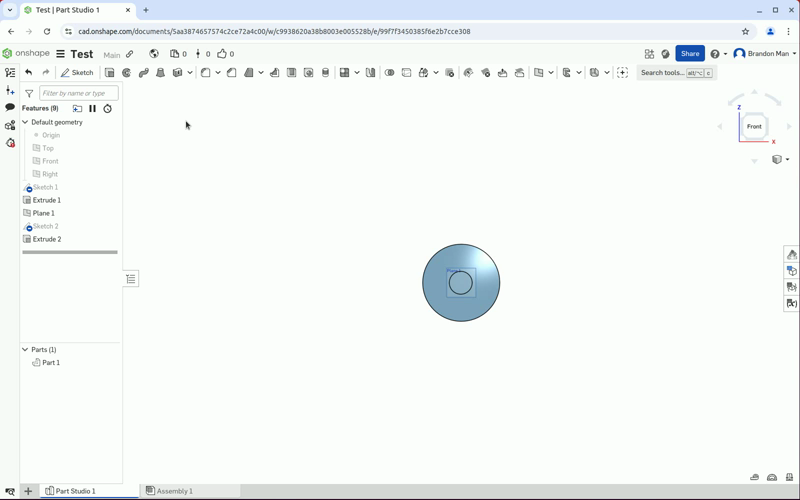
key(shift+h)
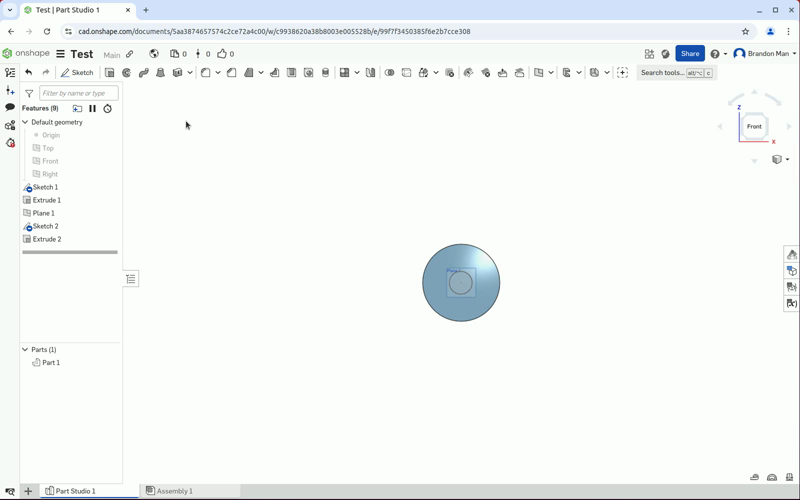
key(shift+7)
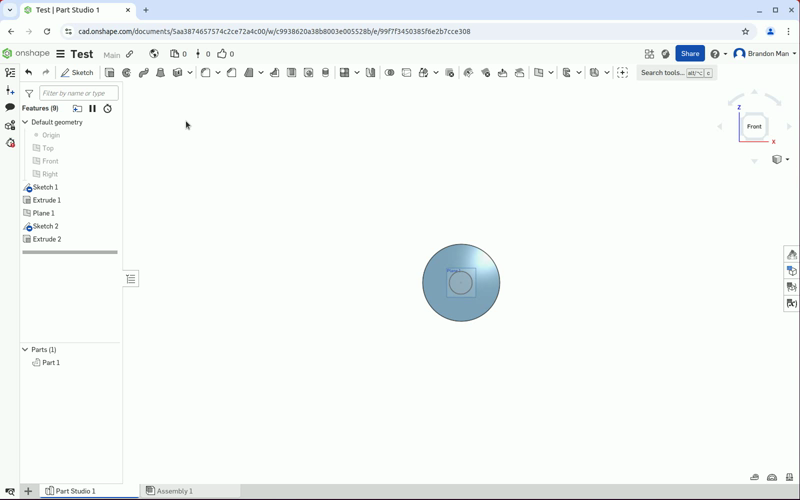
key(left, 2)
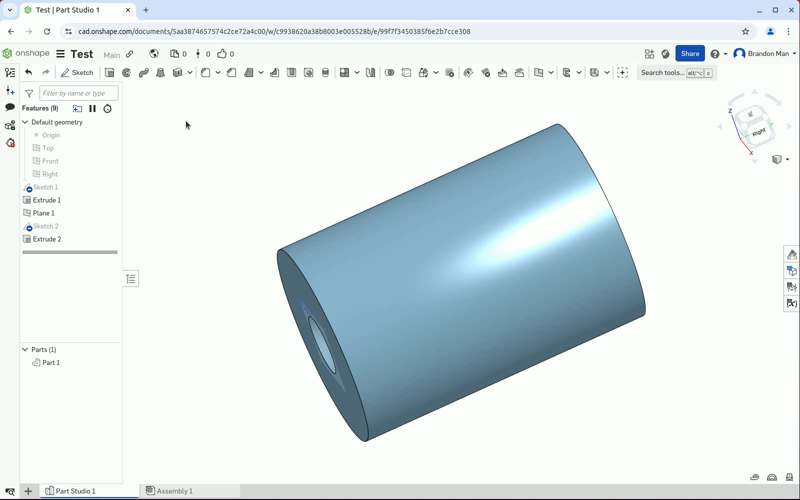
key(down, 2)
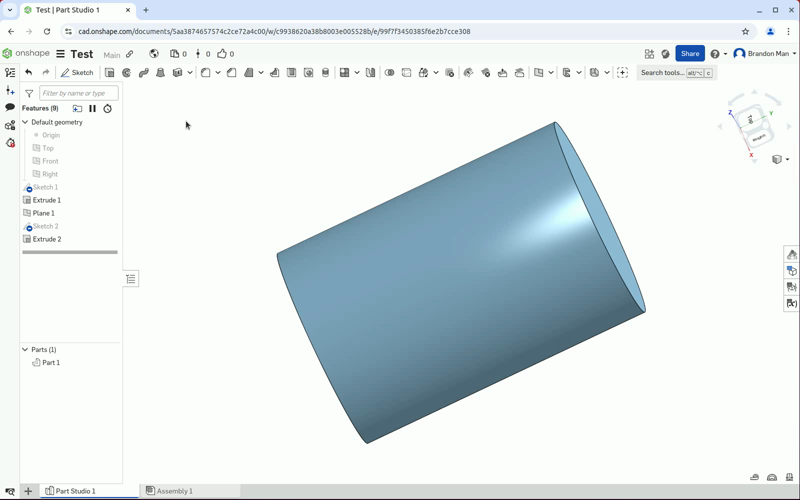
key(up, 2)
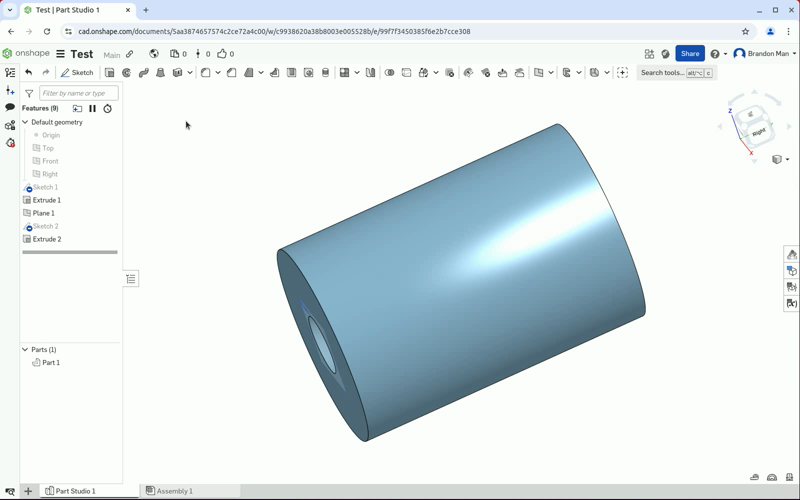
key(right, 2)
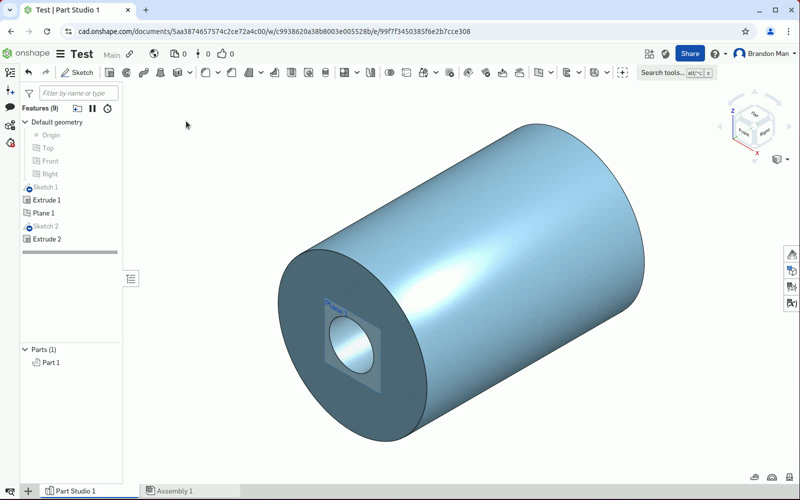
mouse_move(73, 189)
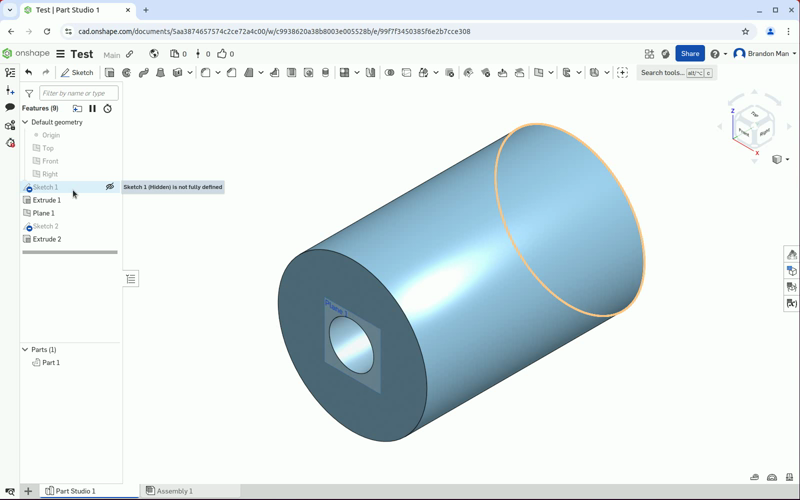
click(73, 189)